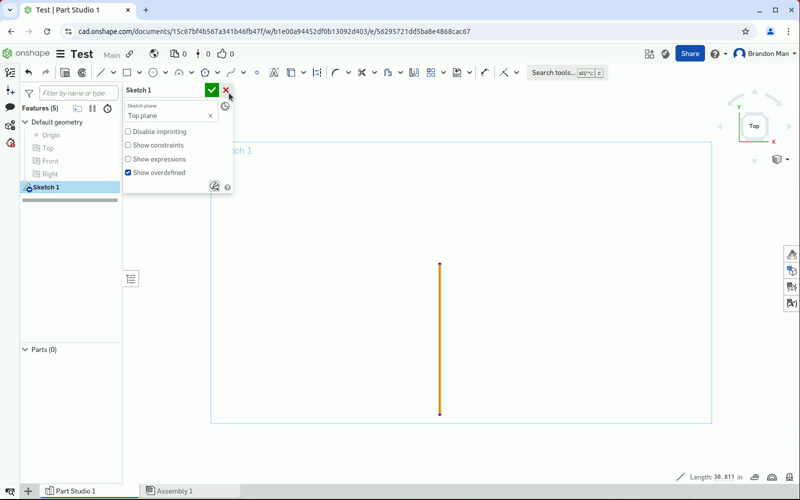
key(shift+h)
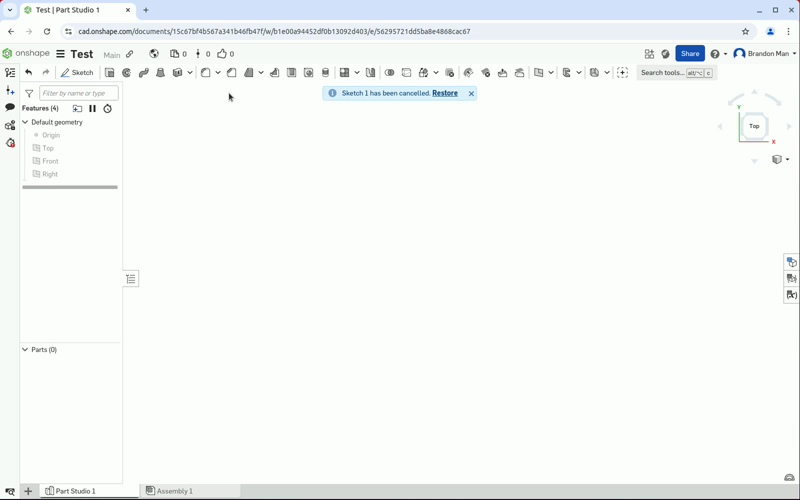
mouse_move(73, 352)
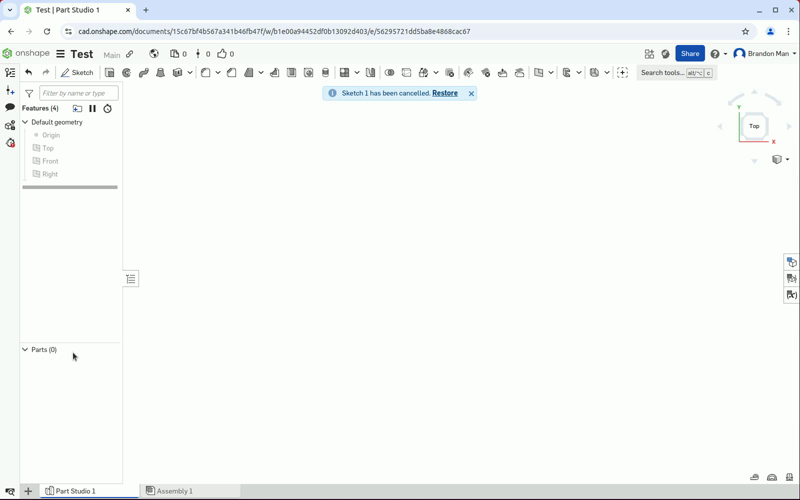
key(y)
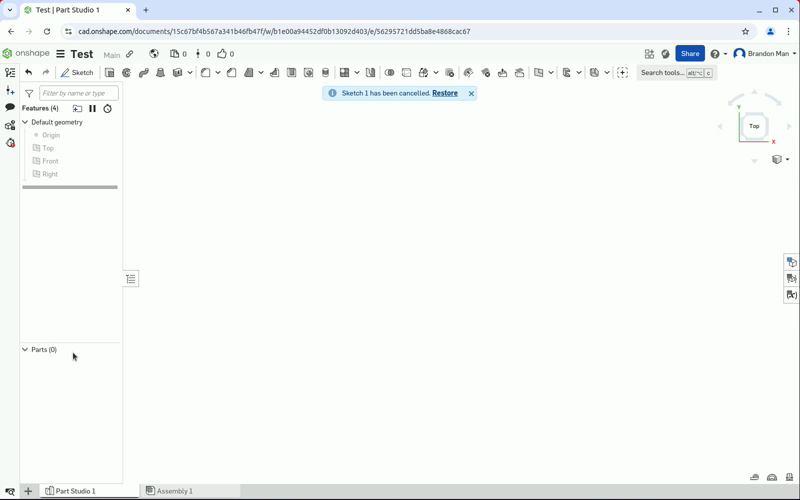
key(shift+p)
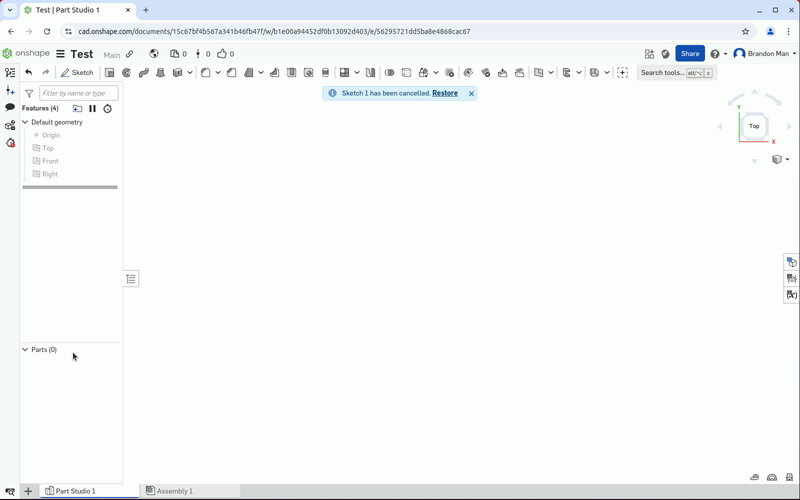
key(space)
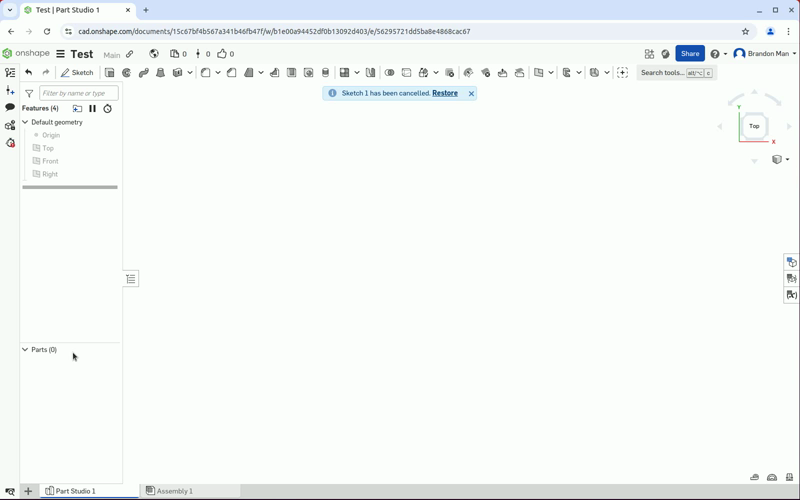
key_down(shift)
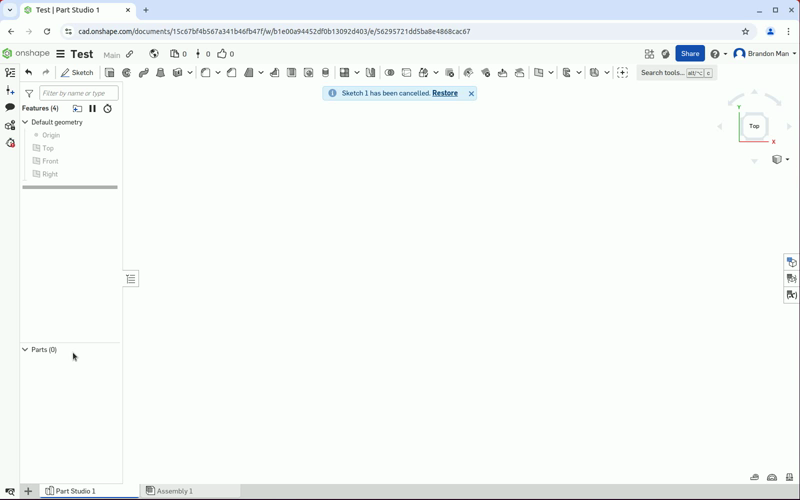
key(up)
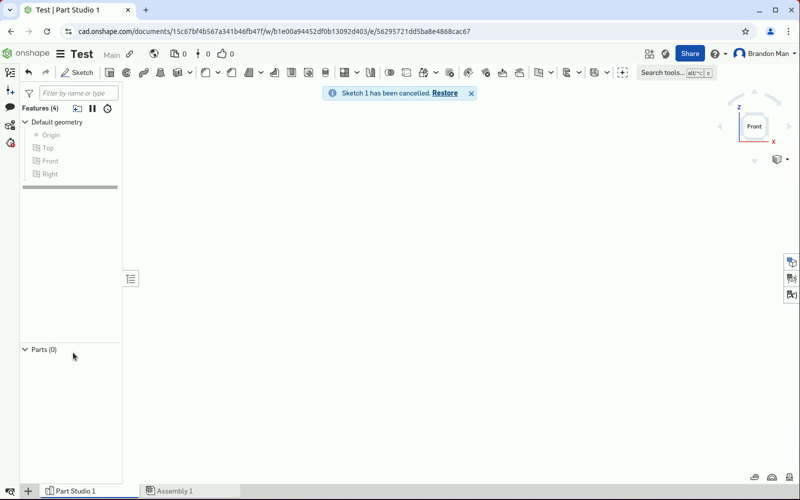
key_up(shift)
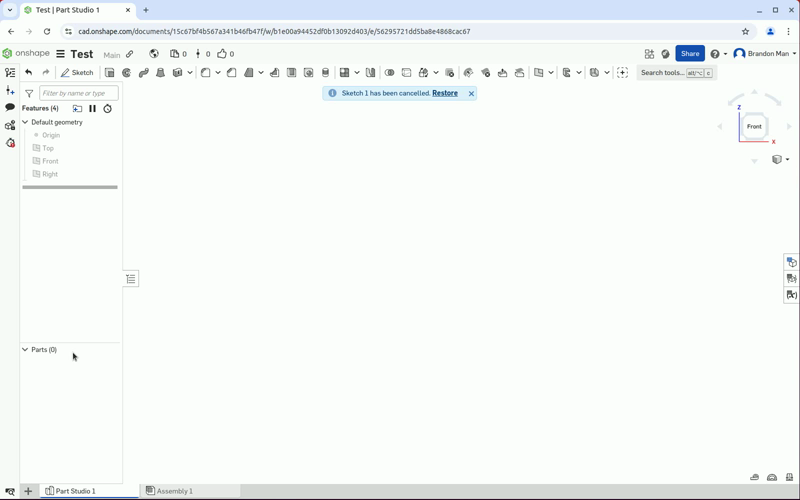
mouse_move(73, 352)
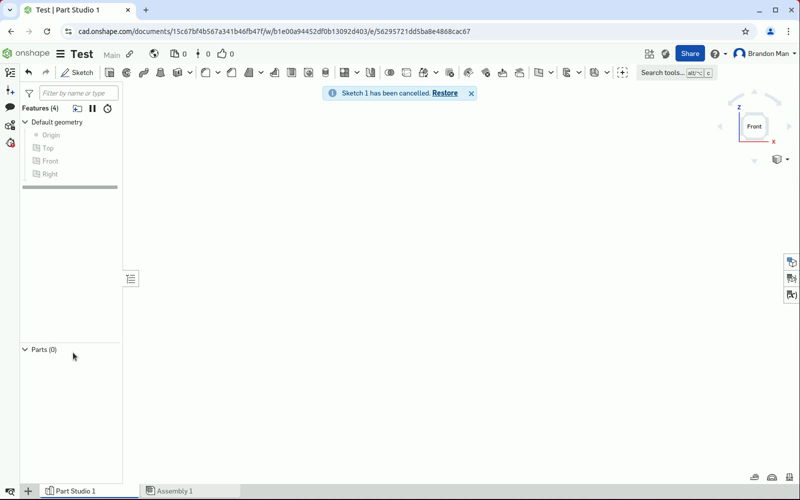
key(shift+y)
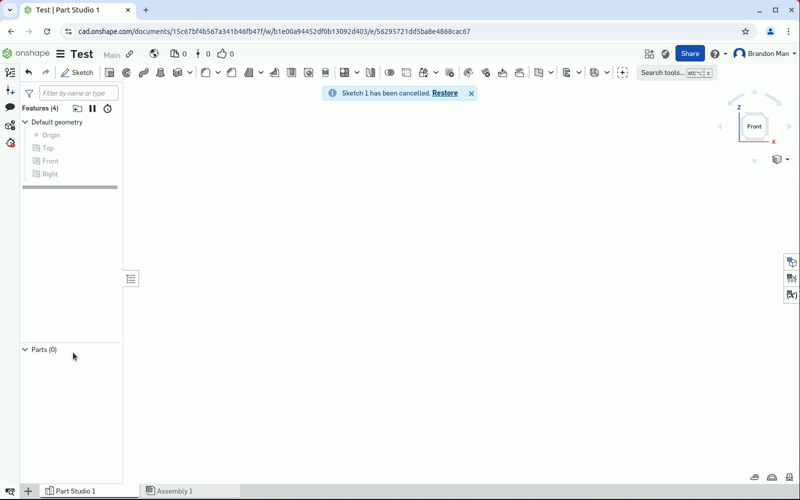
key(shift+s)
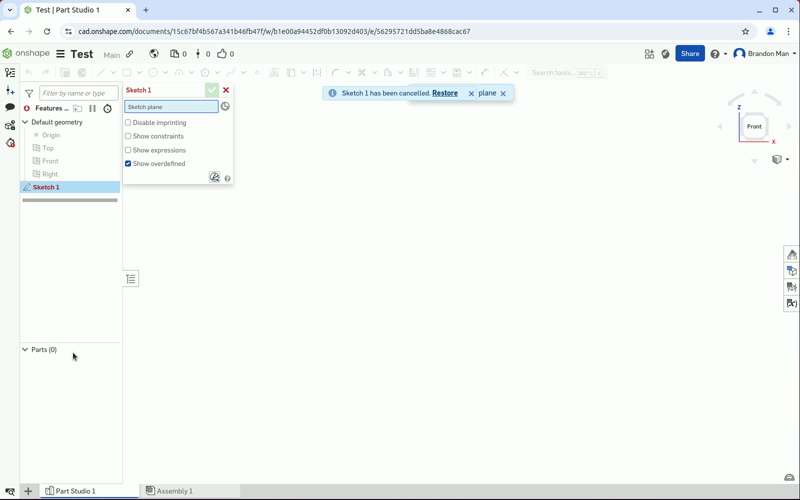
mouse_move(73, 163)
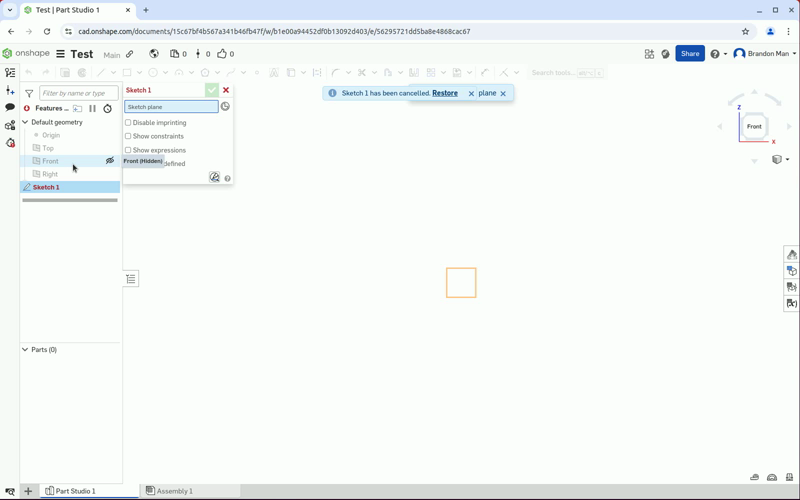
click(73, 163)
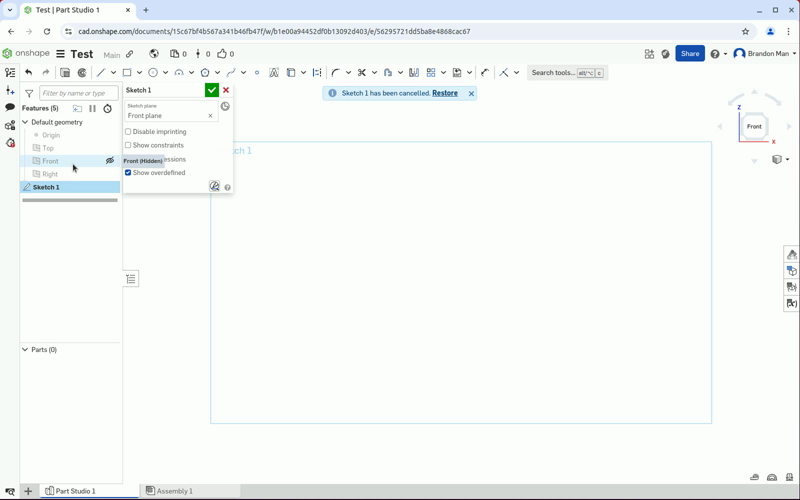
mouse_move(73, 352)
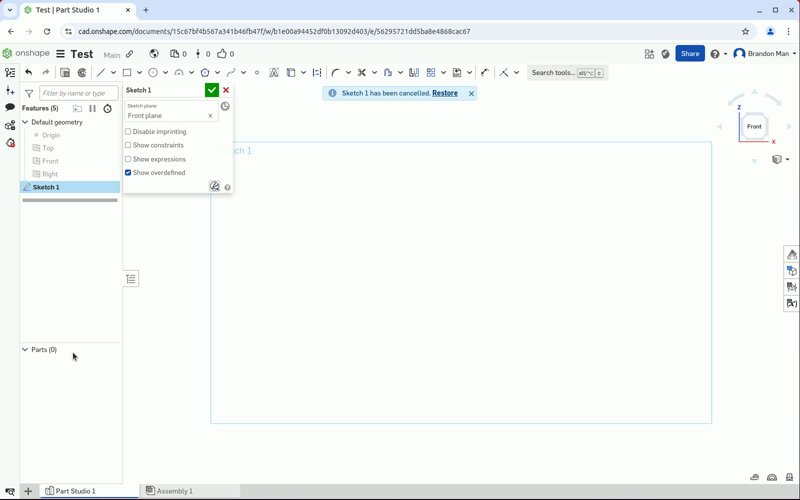
key(y)
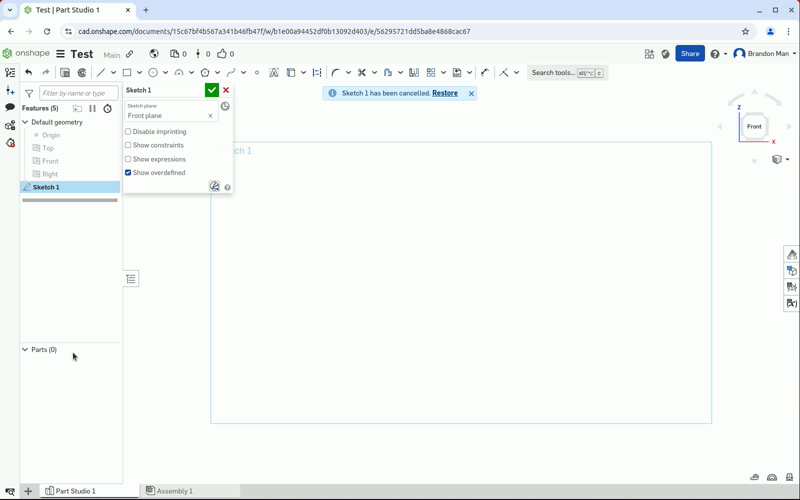
key(c)
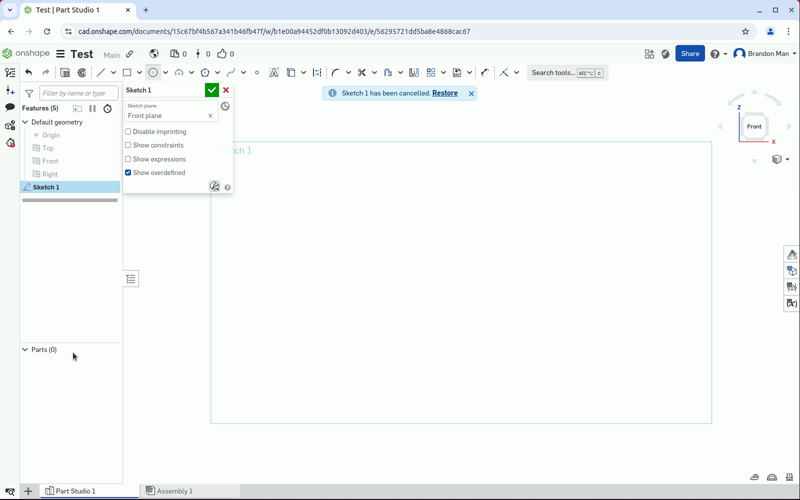
key_down(shift)
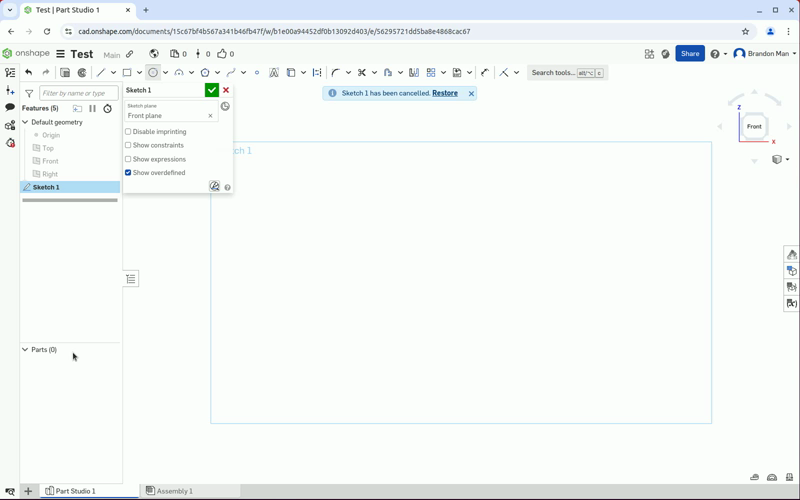
mouse_move(517, 282)
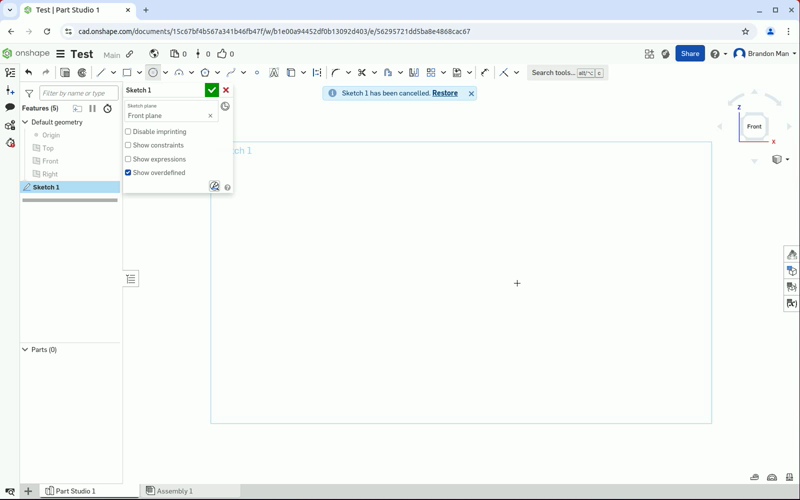
click(517, 282)
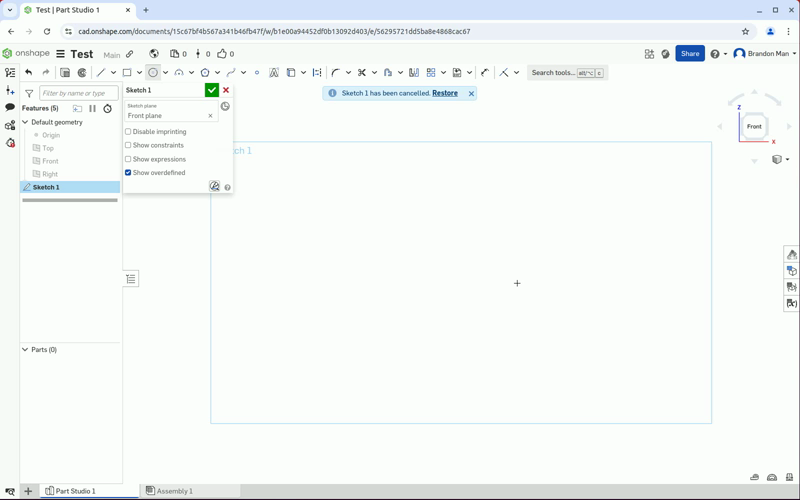
key_up(shift)
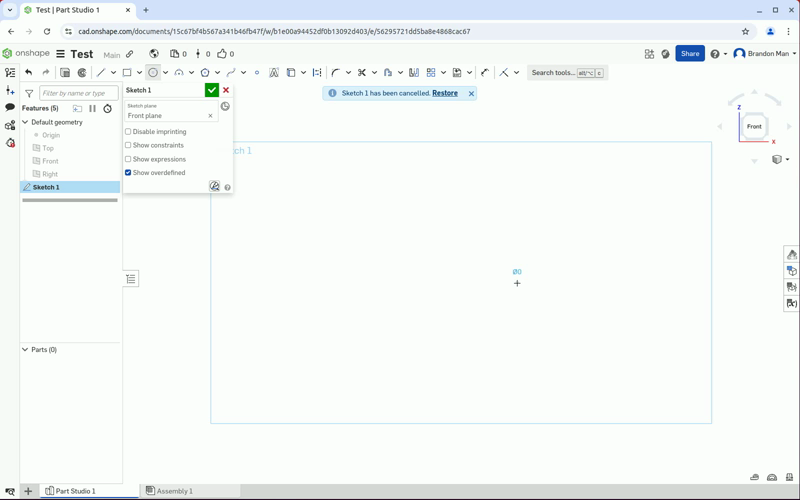
mouse_move(566, 282)
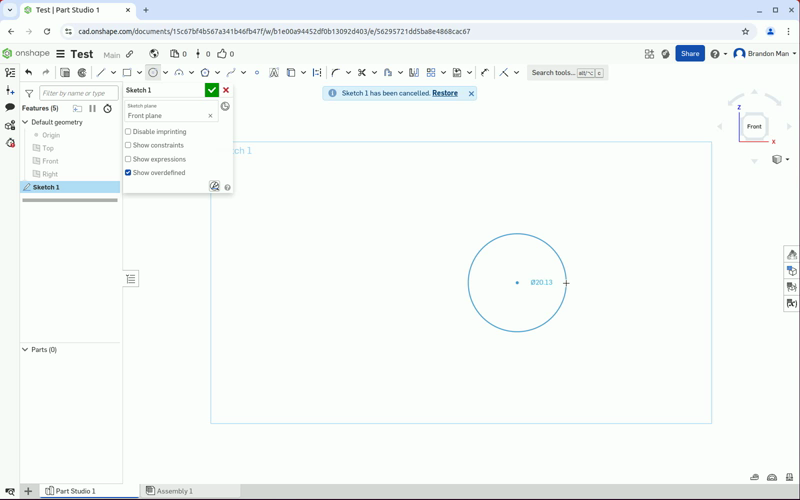
click(566, 282)
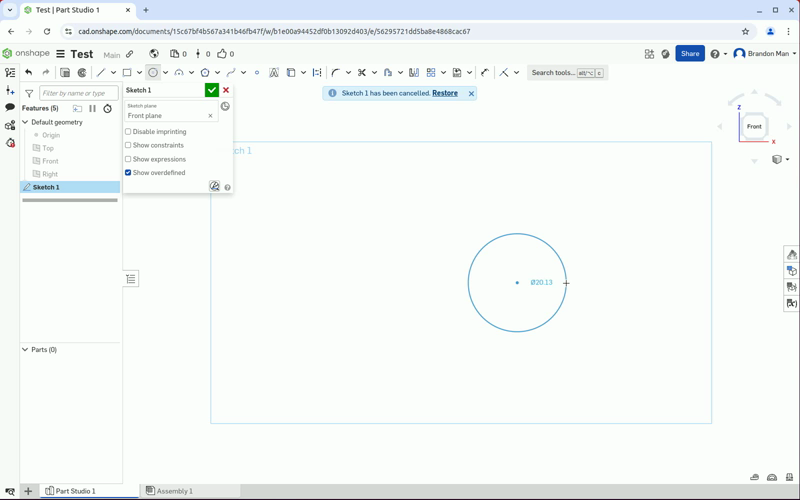
key(esc)
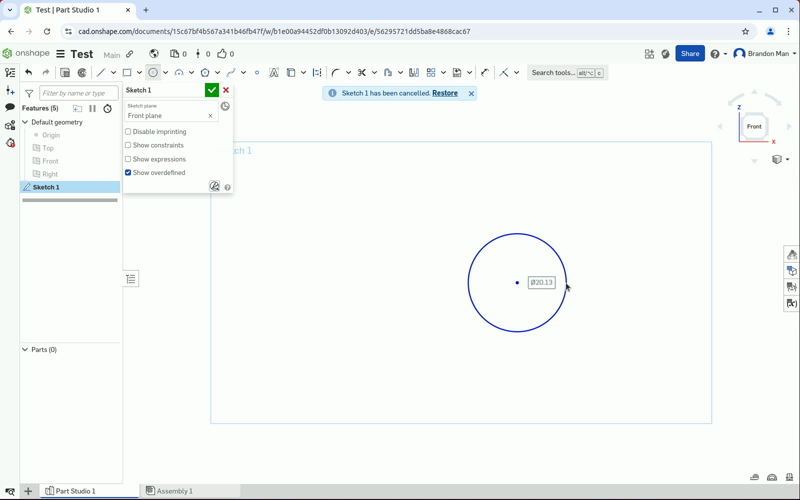
key(c)
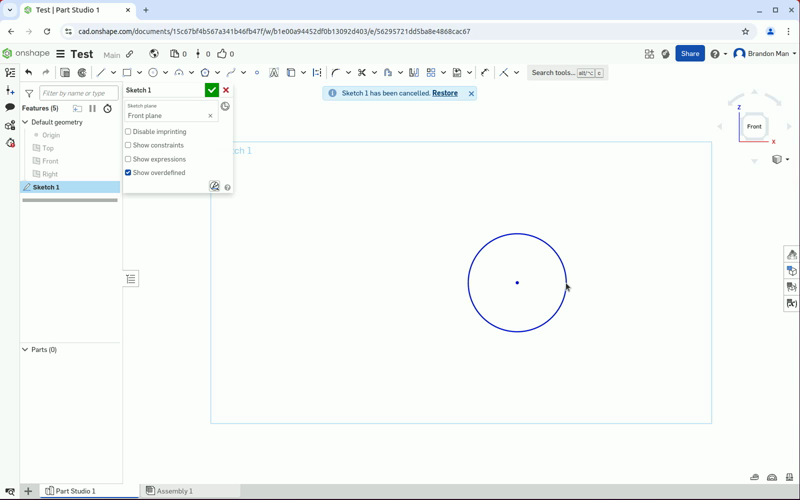
key_down(shift)
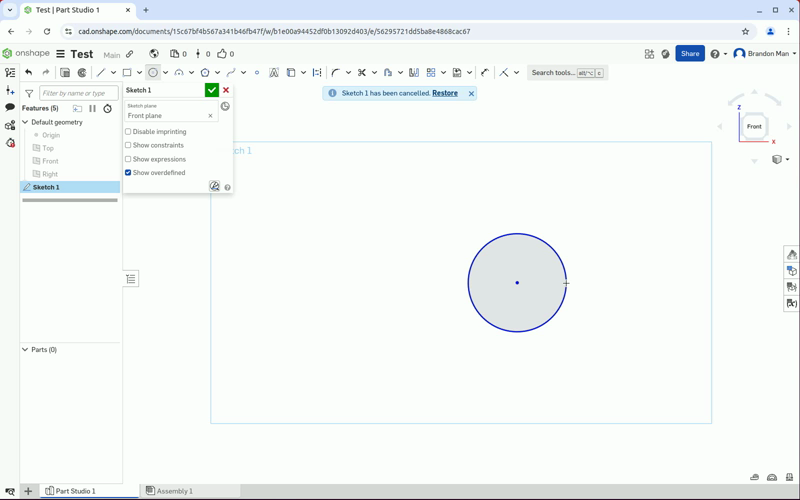
mouse_move(486, 282)
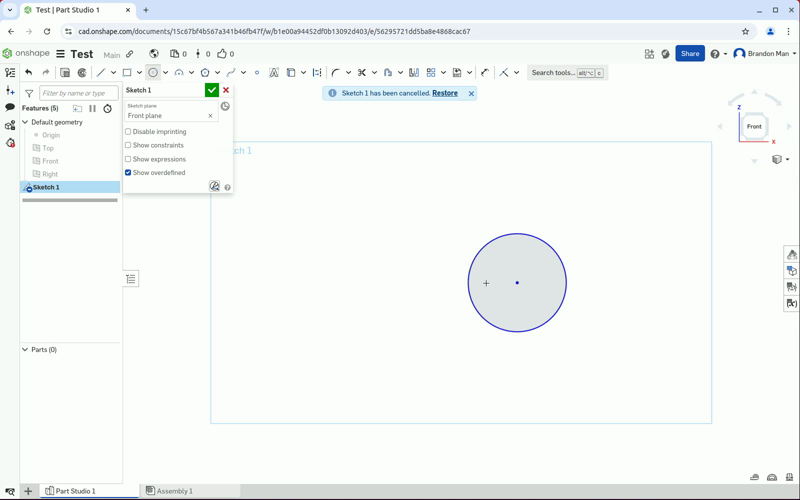
click(486, 282)
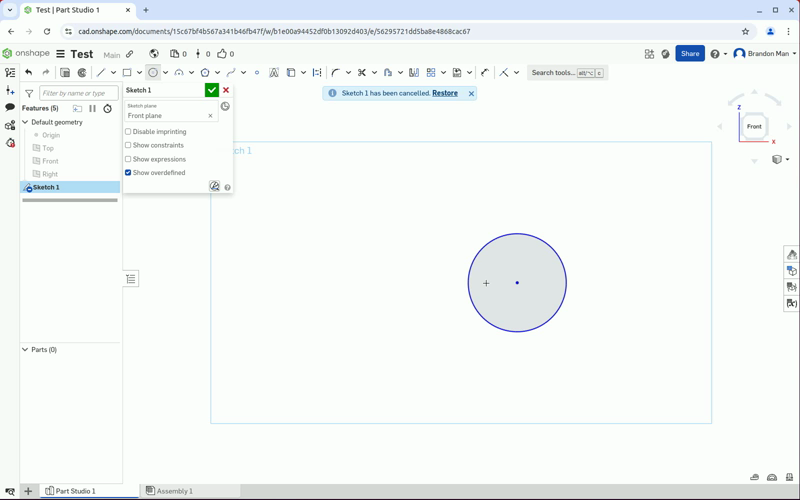
key_up(shift)
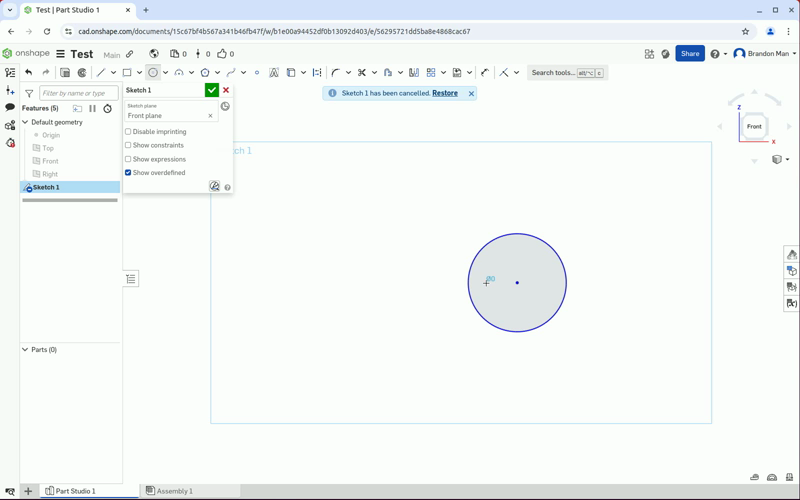
mouse_move(499, 282)
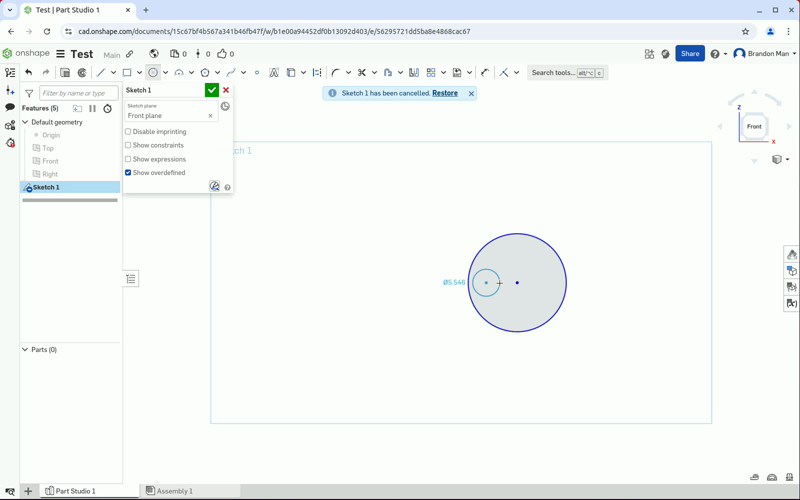
click(499, 282)
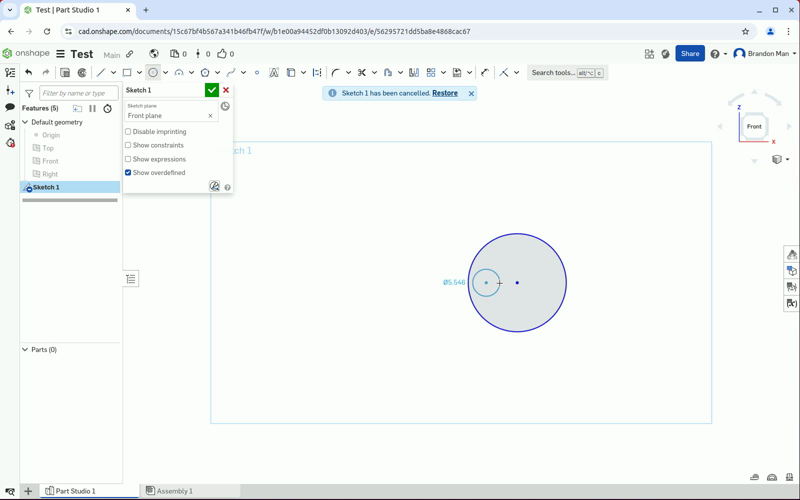
key(esc)
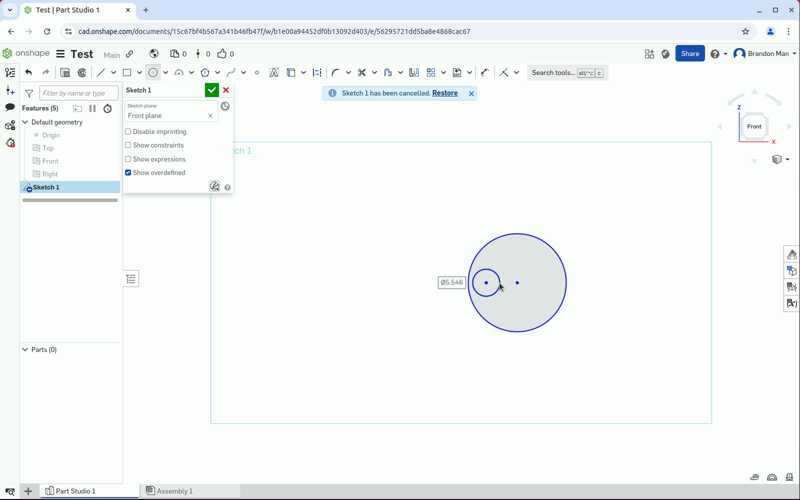
key(c)
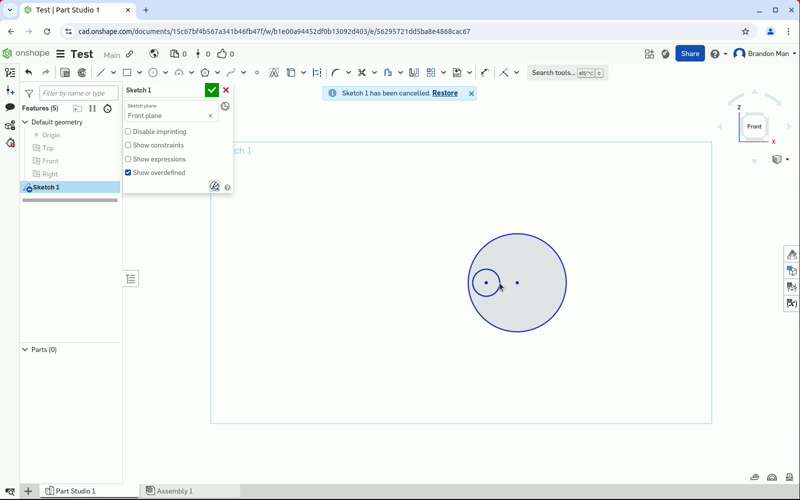
key_down(shift)
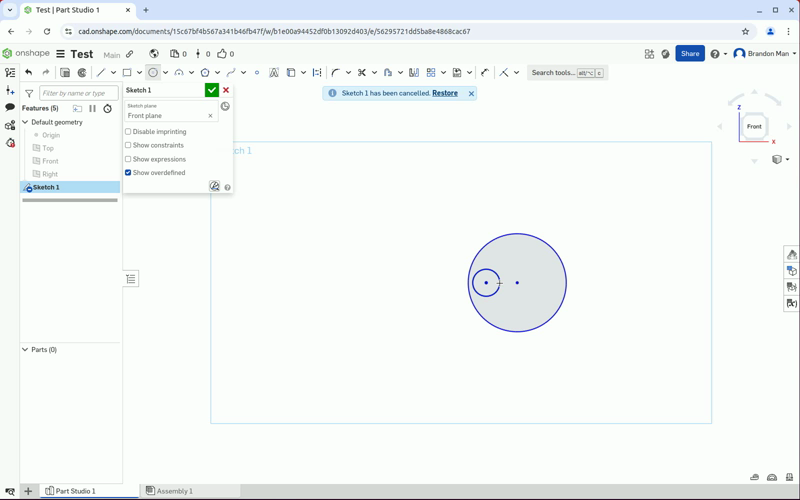
mouse_move(517, 282)
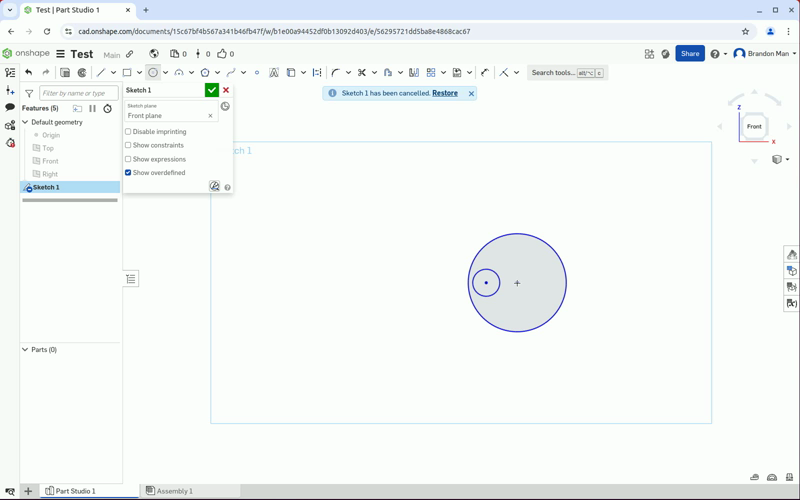
click(517, 282)
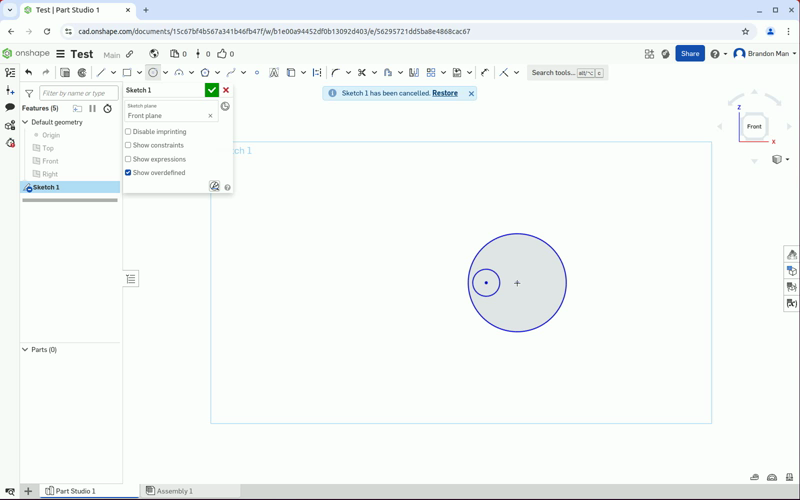
key_up(shift)
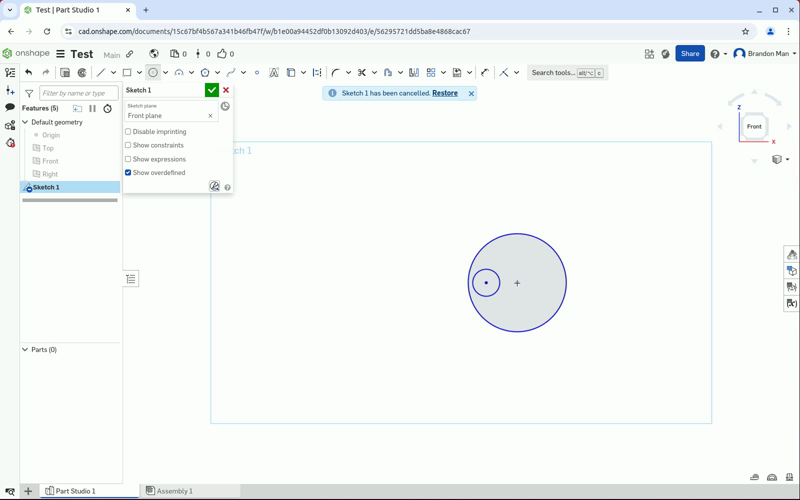
mouse_move(533, 282)
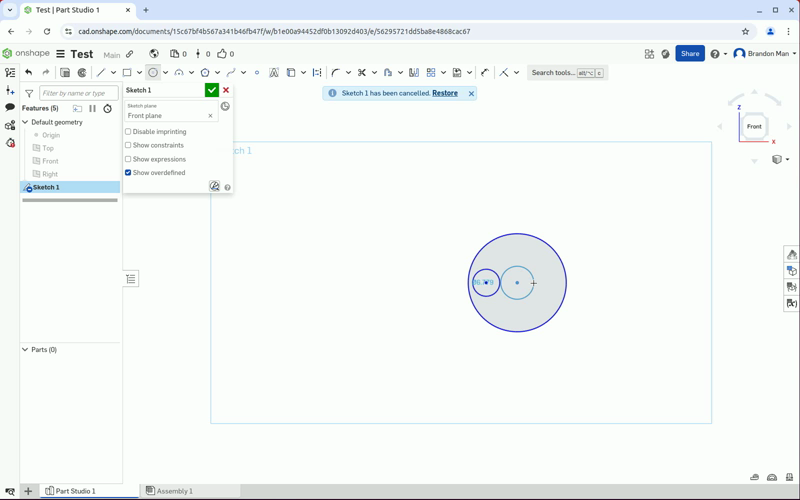
click(533, 282)
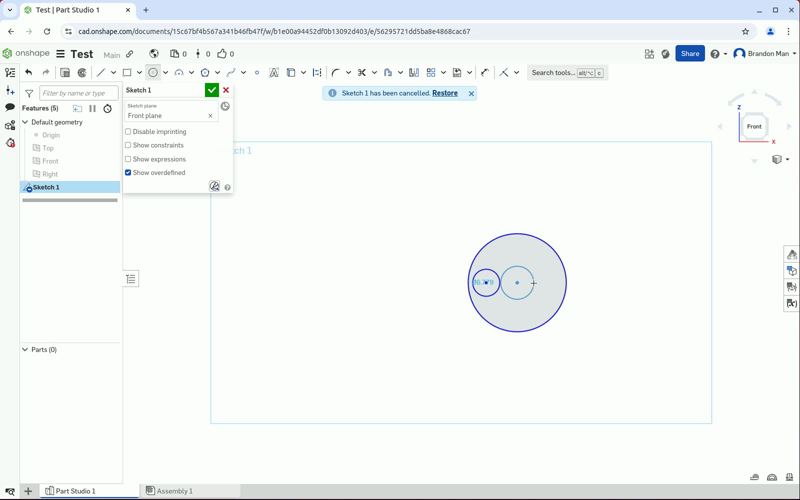
key(esc)
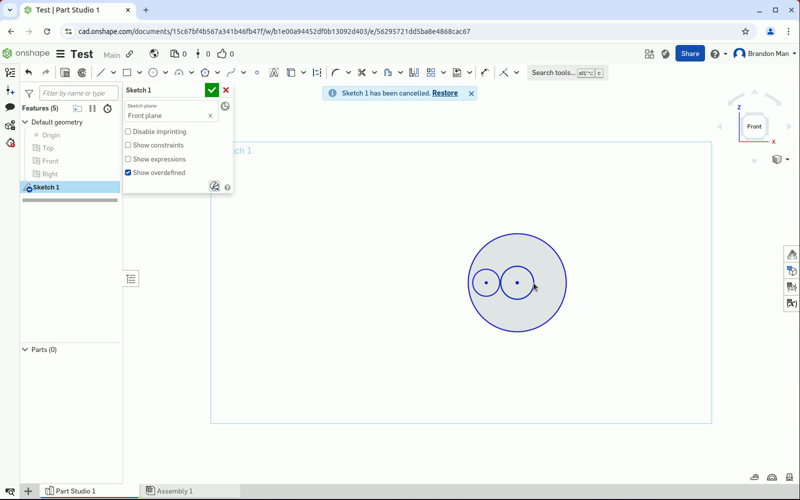
key(c)
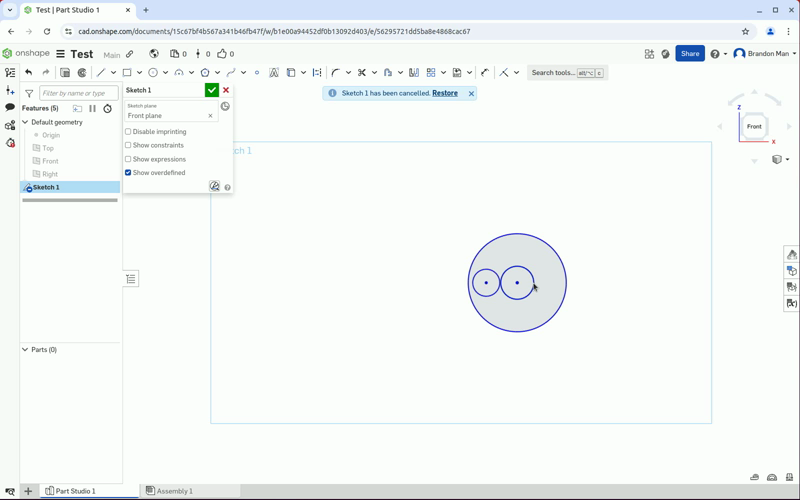
key_down(shift)
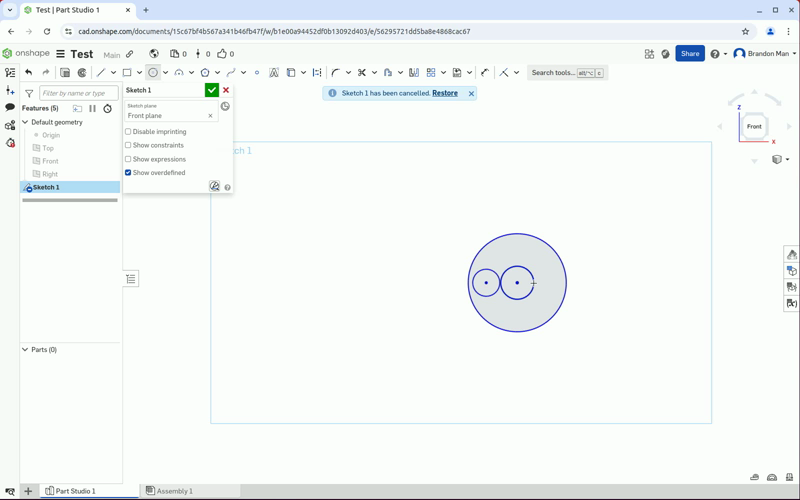
mouse_move(517, 313)
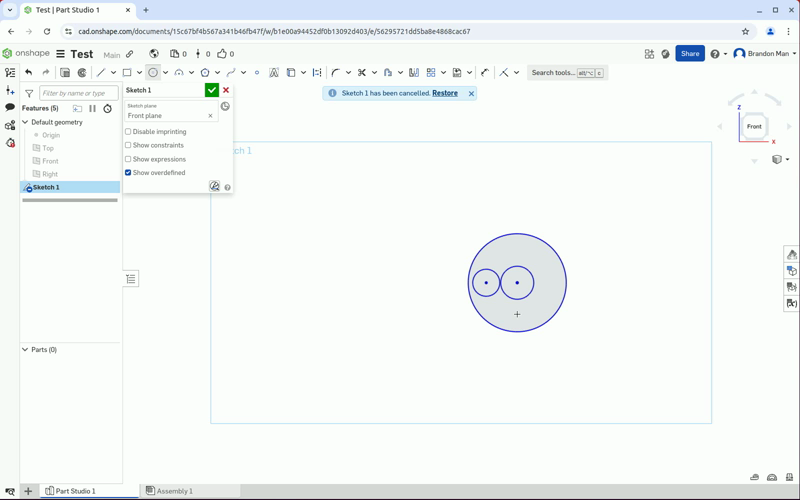
click(517, 313)
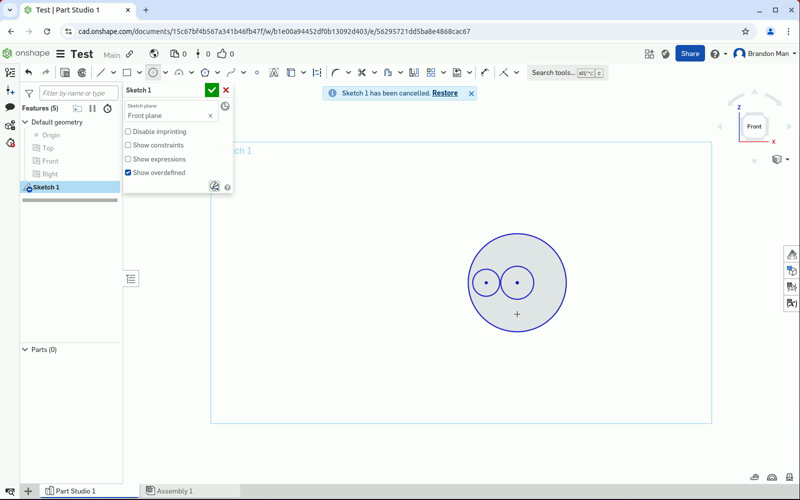
key_up(shift)
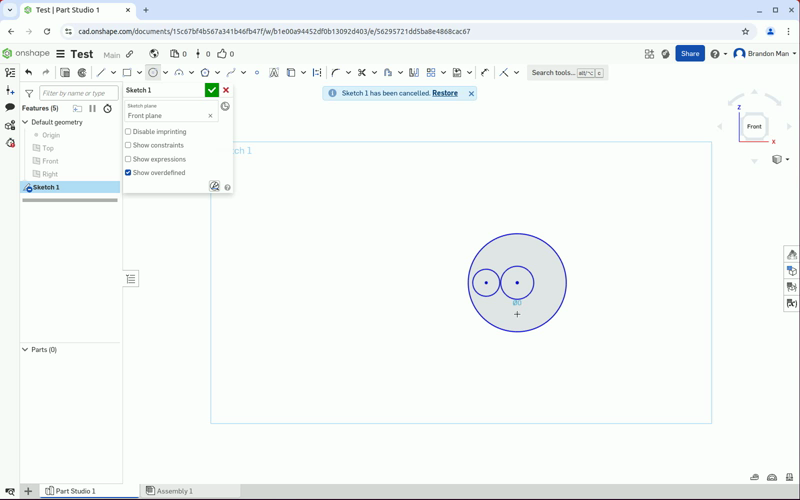
mouse_move(530, 313)
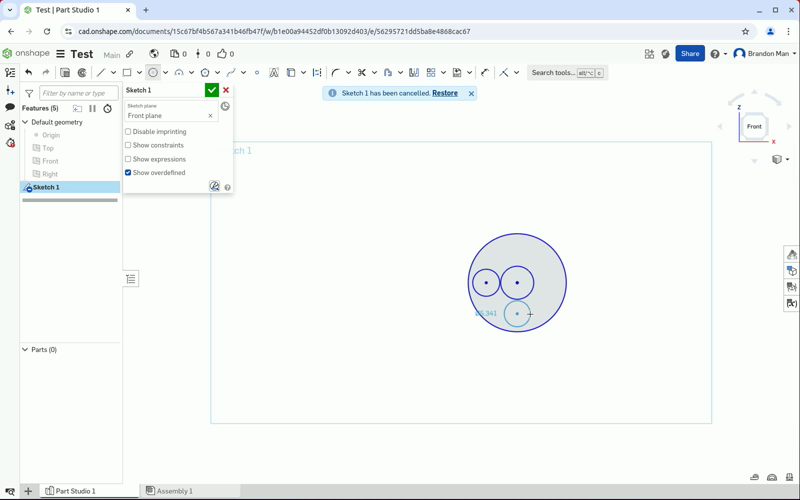
click(530, 313)
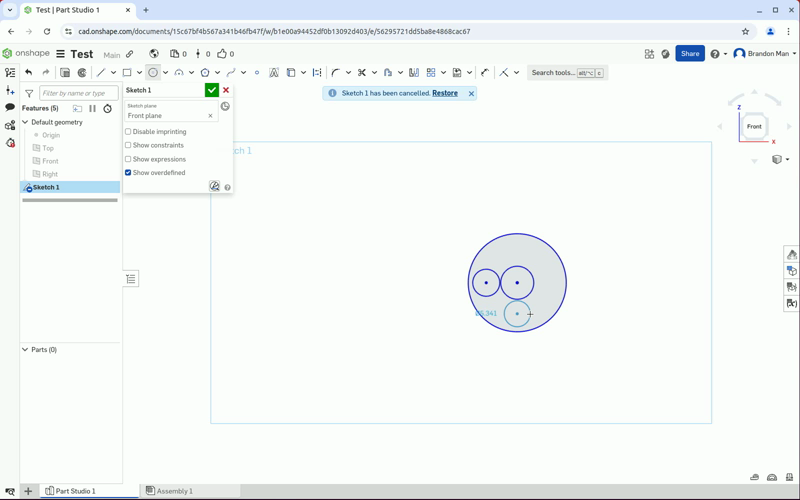
key(esc)
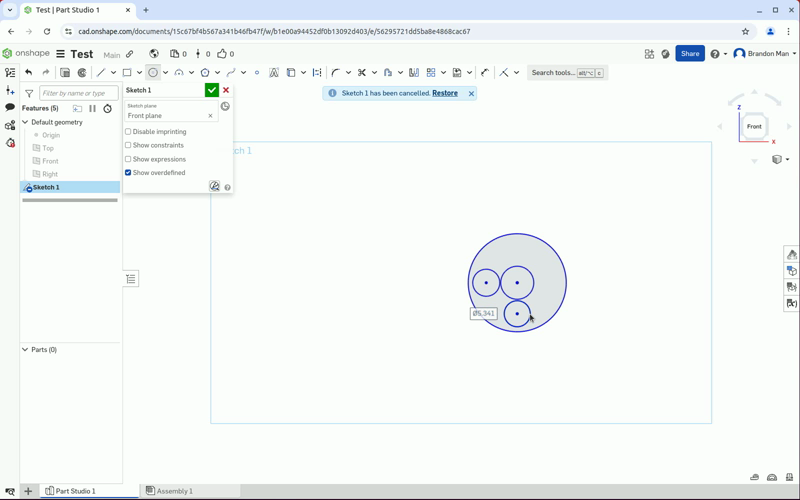
key(c)
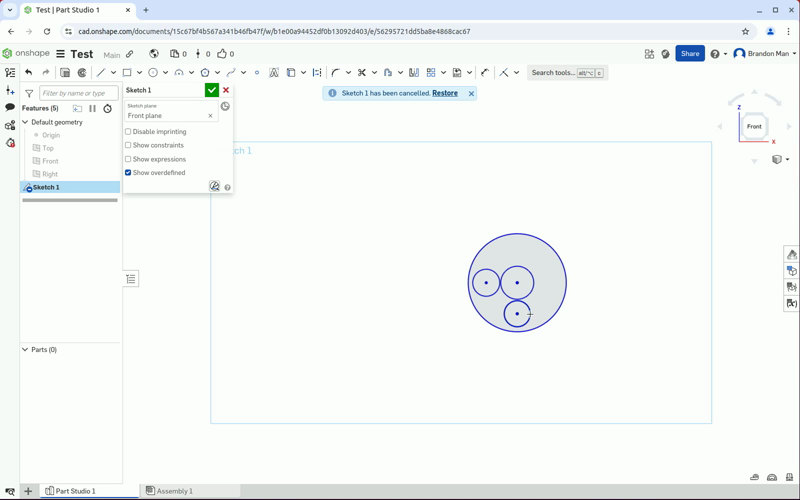
key_down(shift)
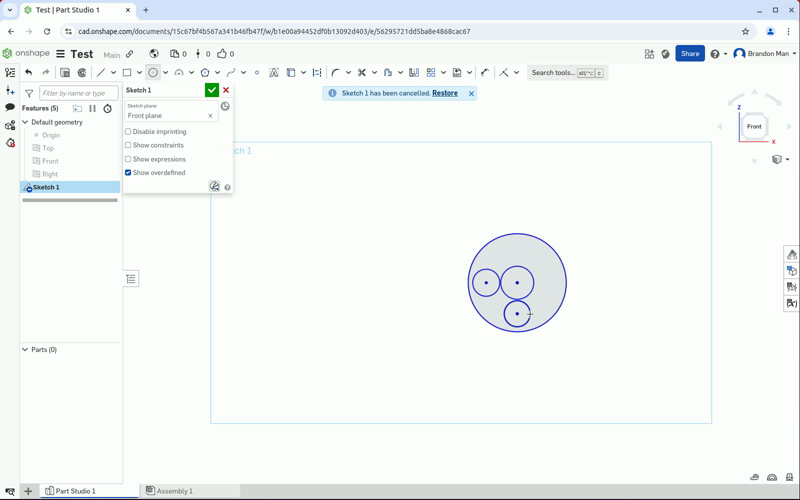
mouse_move(517, 252)
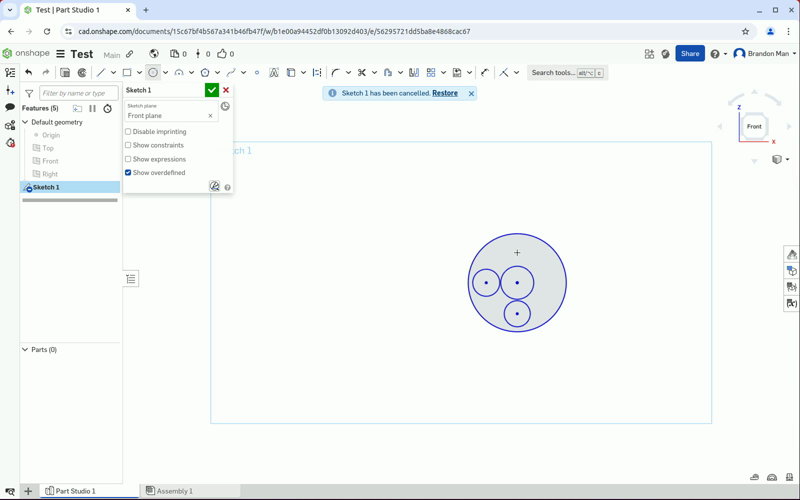
click(517, 252)
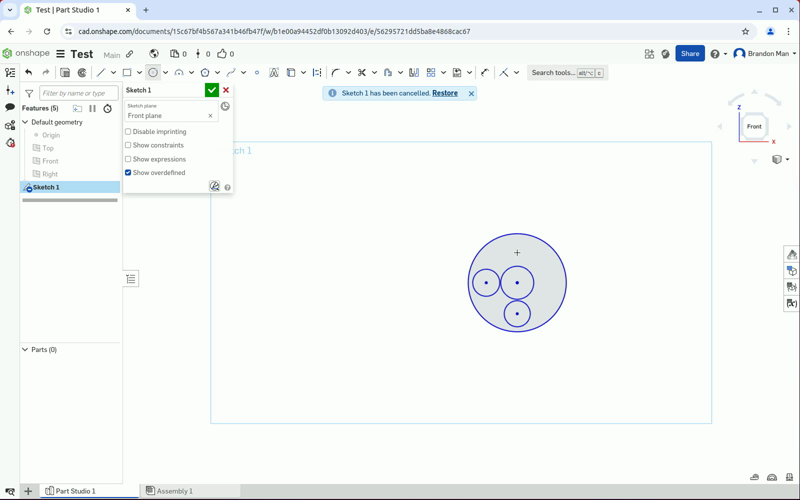
key_up(shift)
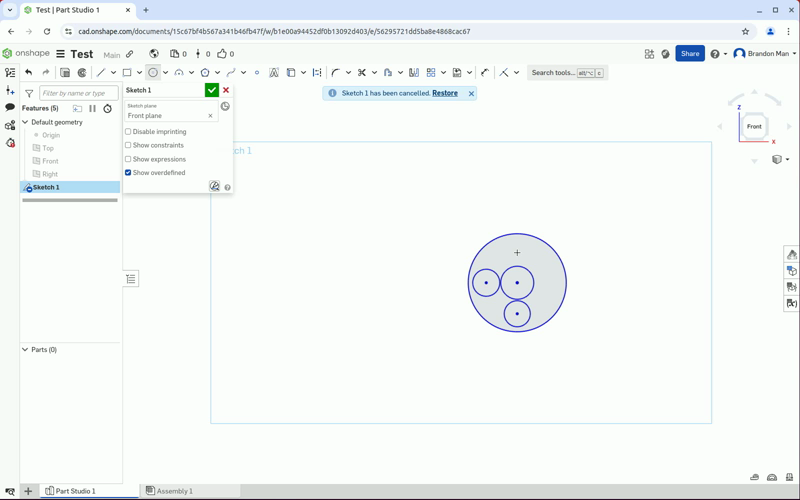
mouse_move(530, 252)
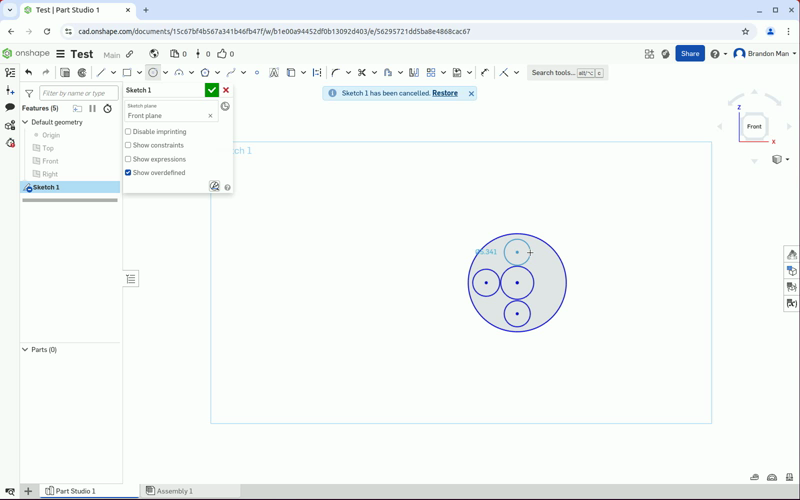
click(530, 252)
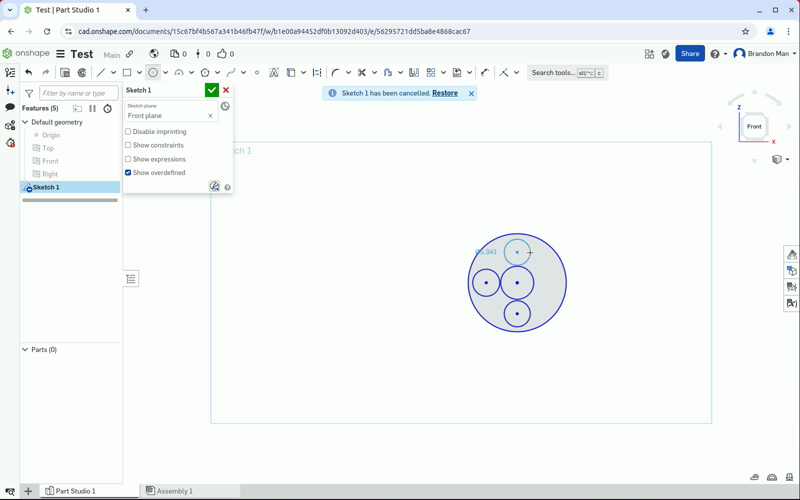
key(esc)
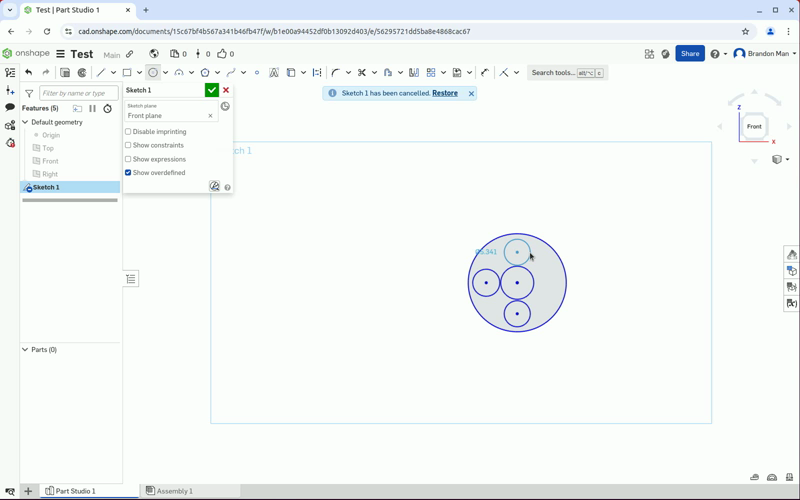
key(c)
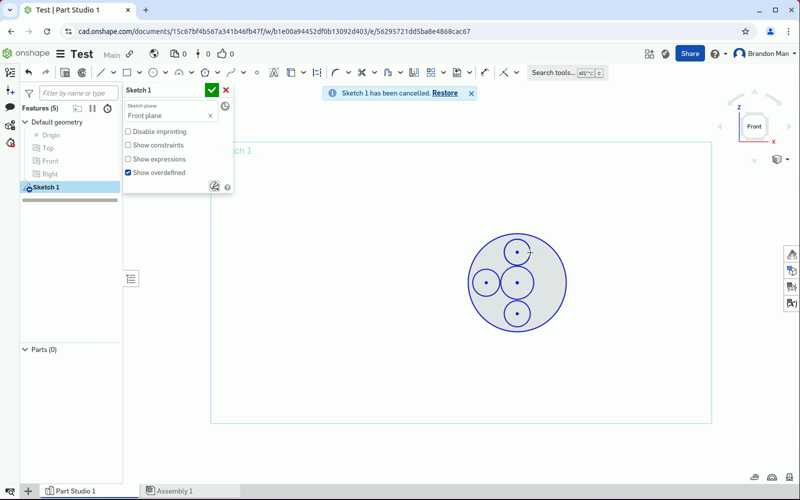
key_down(shift)
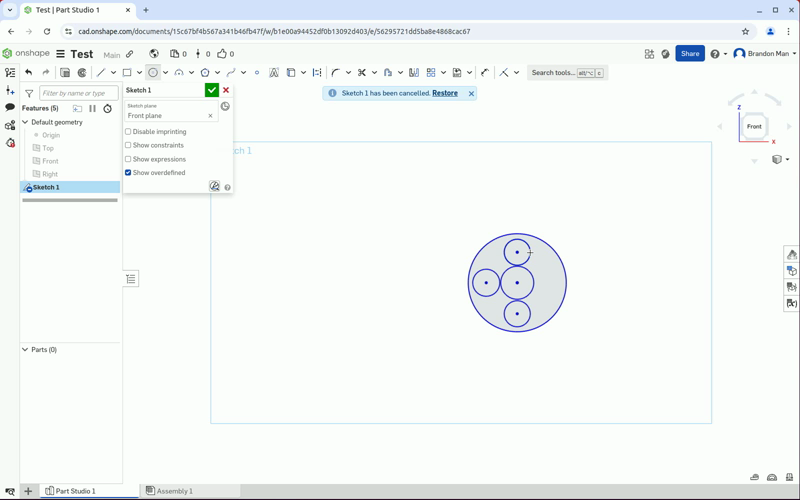
mouse_move(546, 282)
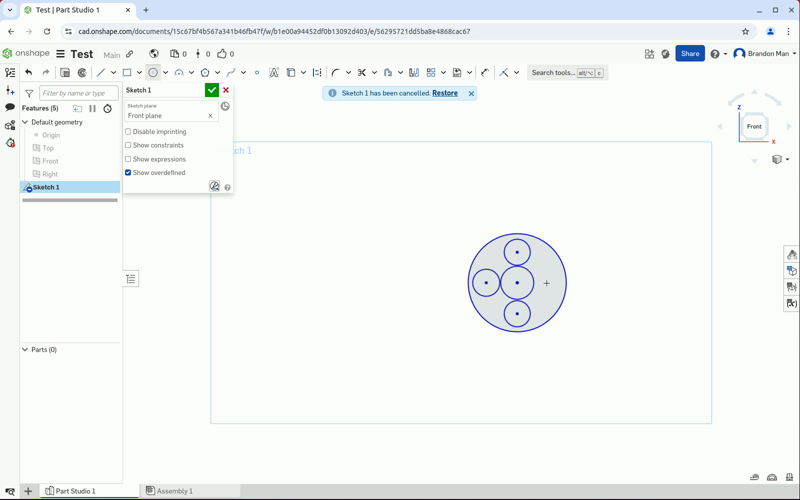
click(546, 282)
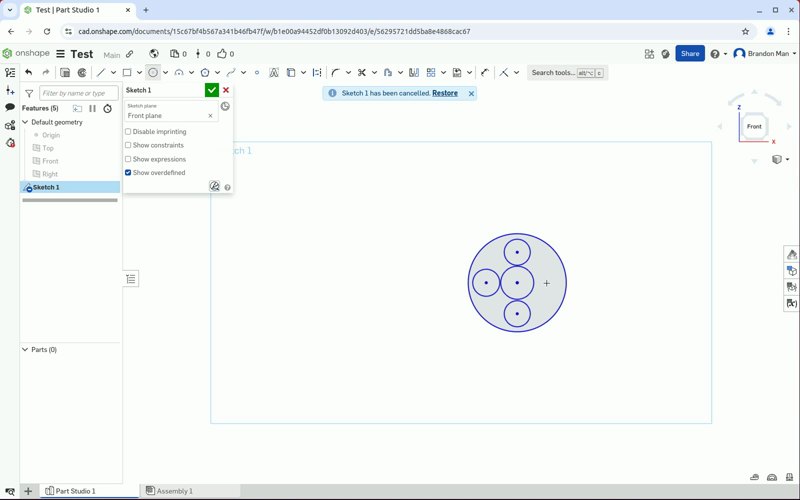
key_up(shift)
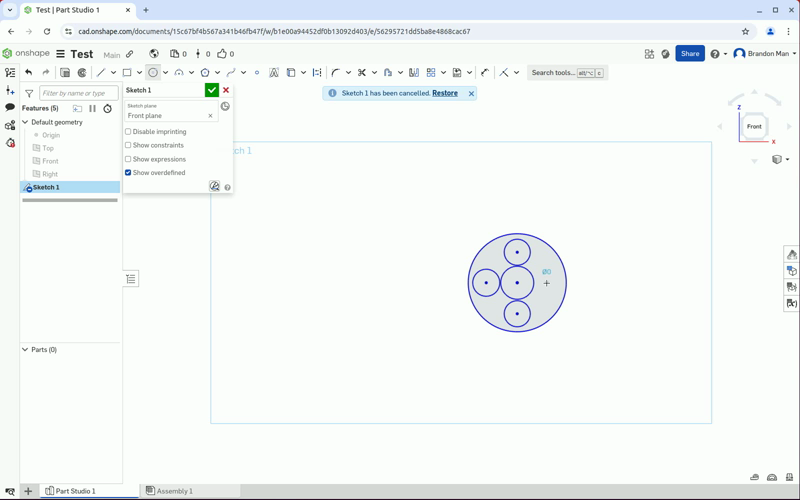
mouse_move(560, 282)
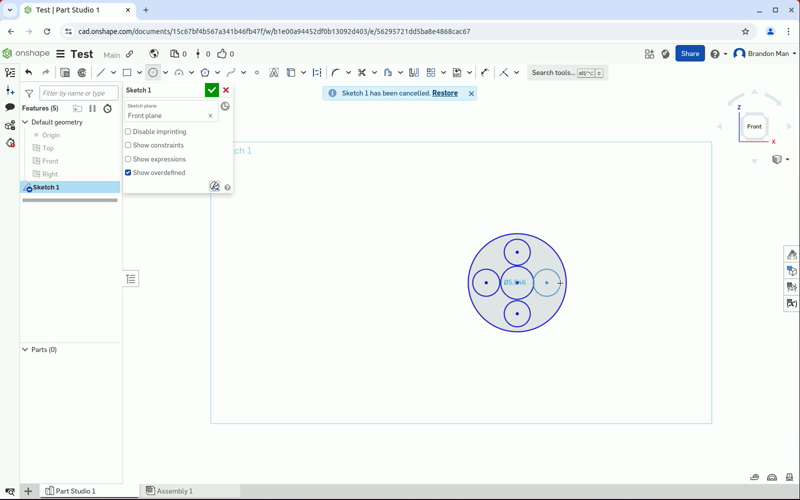
click(560, 282)
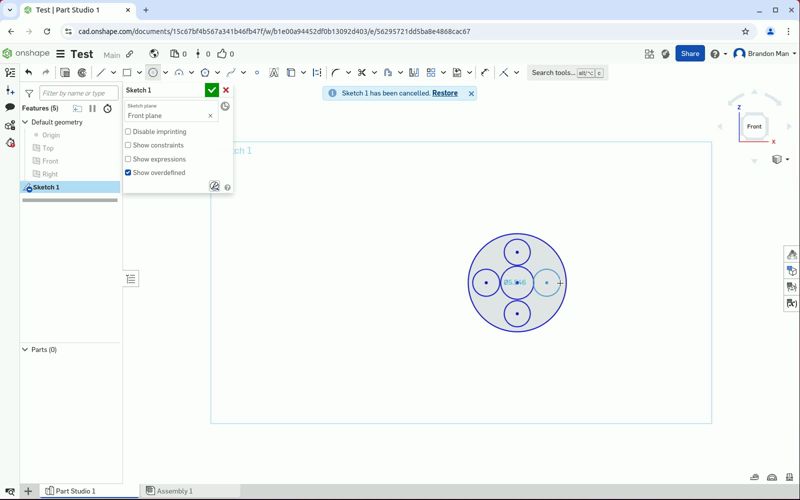
key(esc)
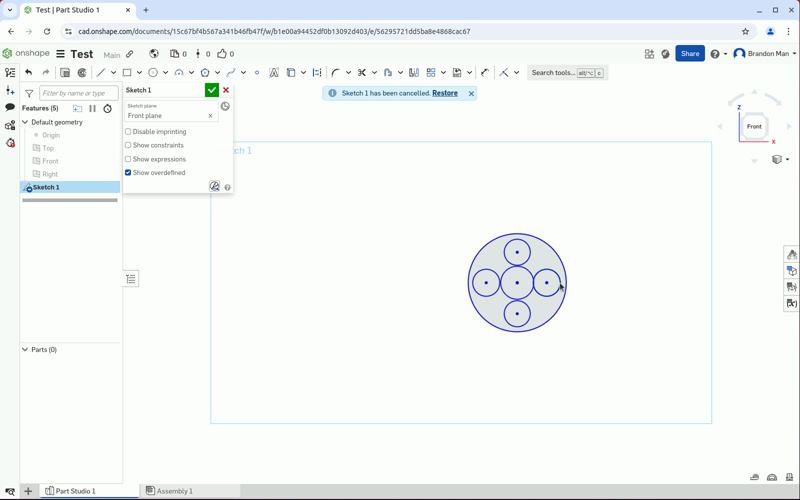
mouse_move(494, 298)
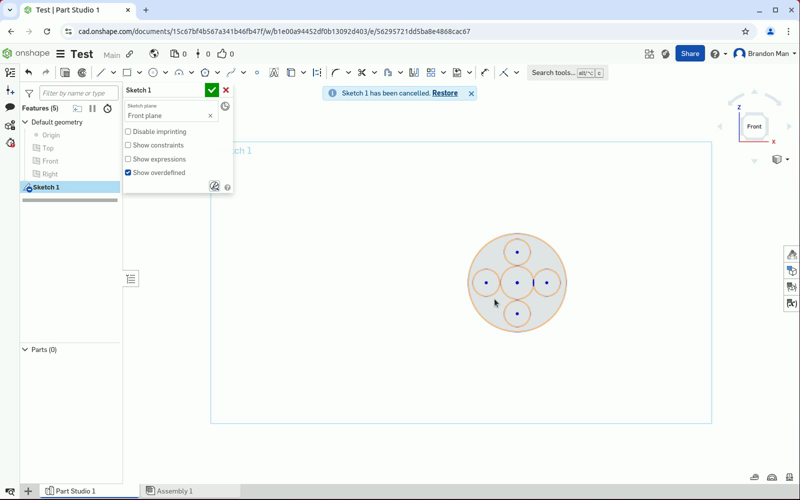
click(494, 298)
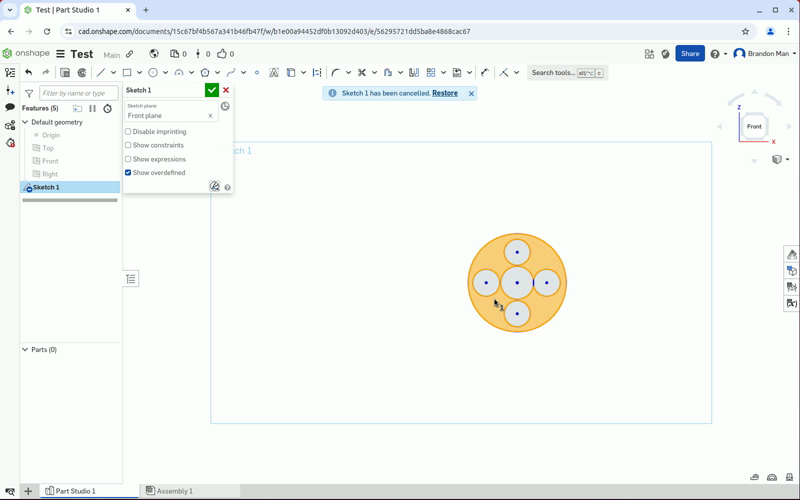
mouse_move(73, 352)
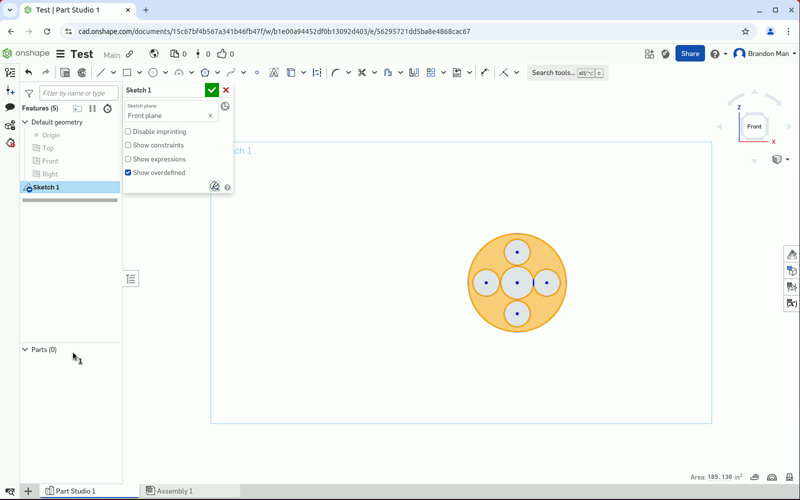
key(shift+y)
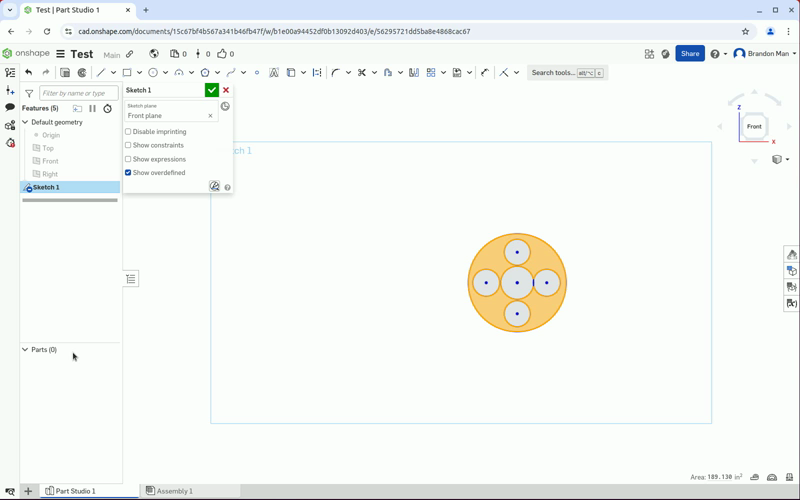
key(shift+e)
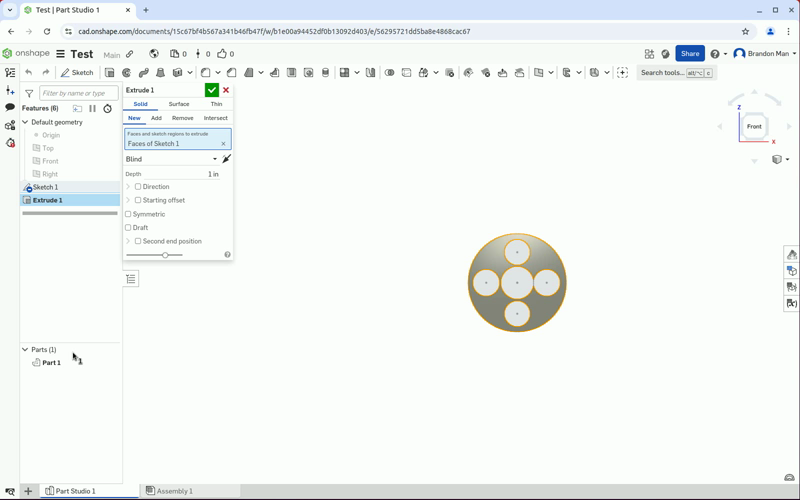
mouse_move(143, 106)
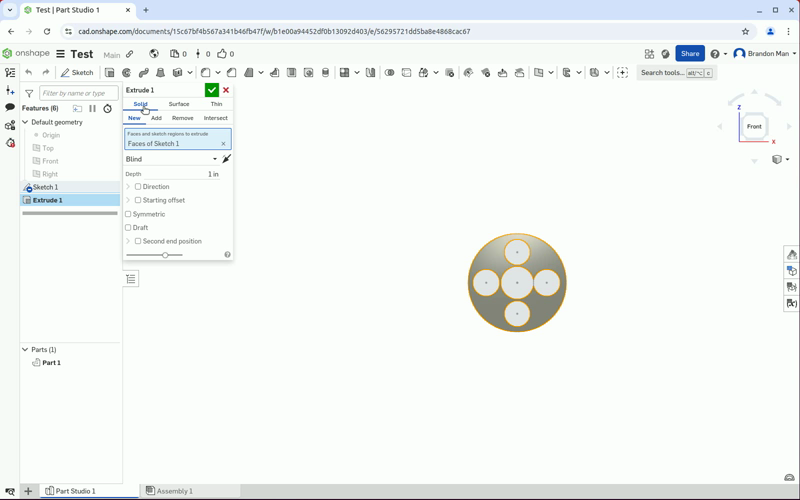
click(143, 106)
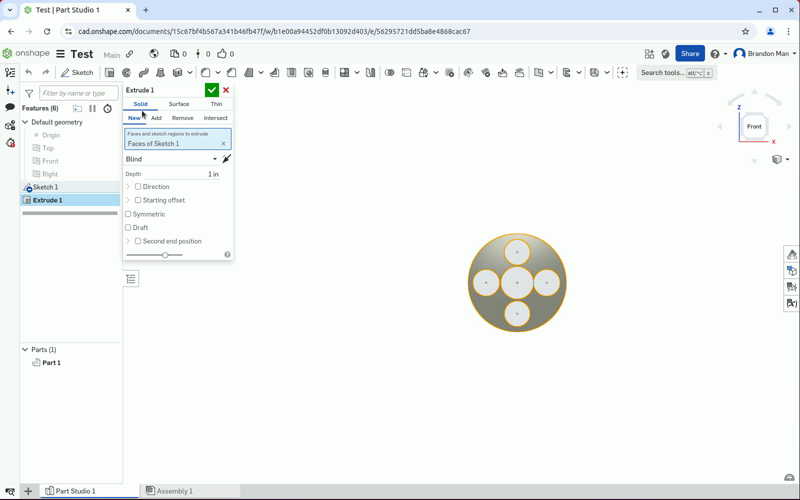
mouse_move(137, 120)
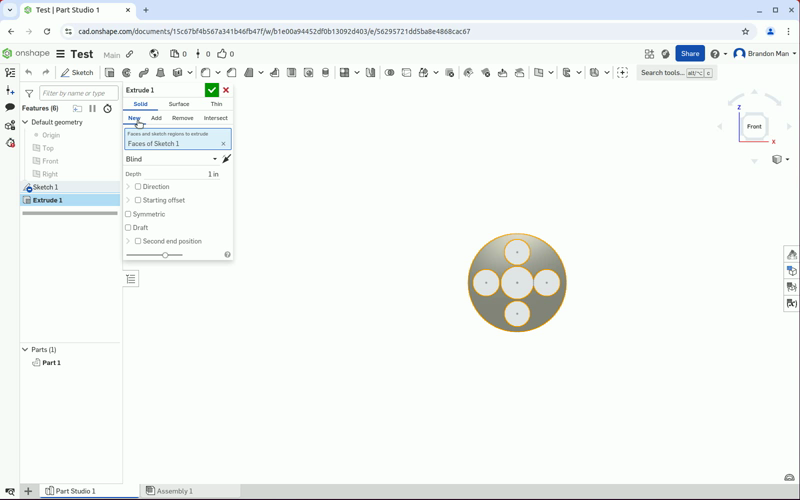
click(137, 120)
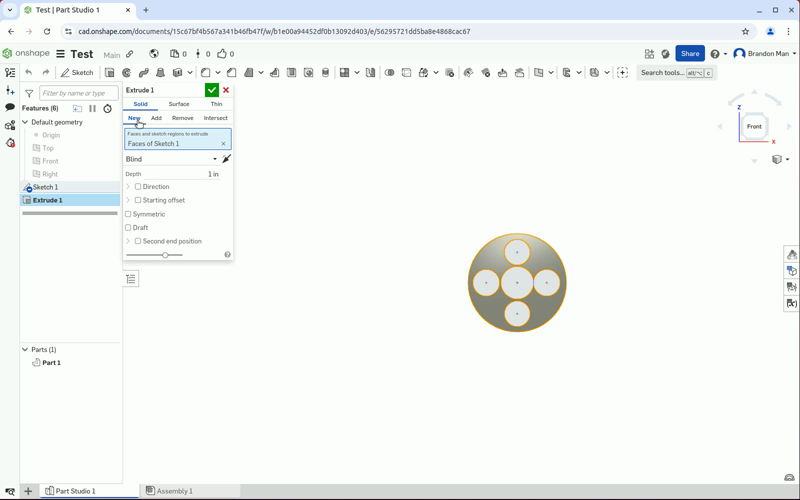
key(tab, 4)
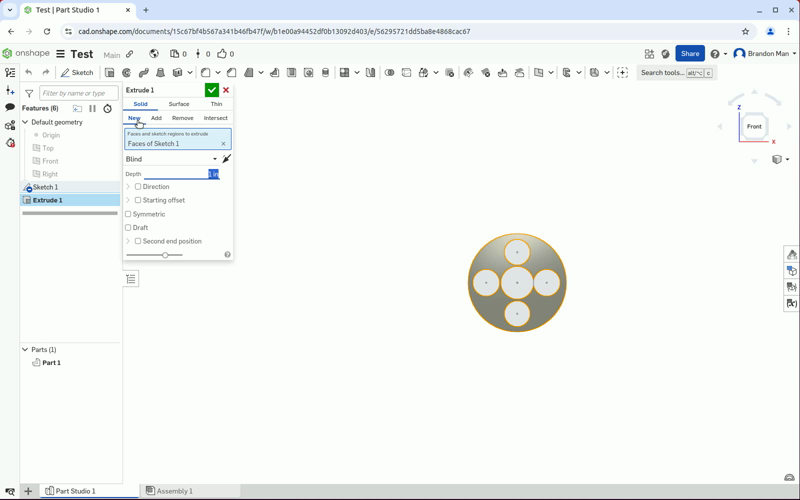
text(5.055)
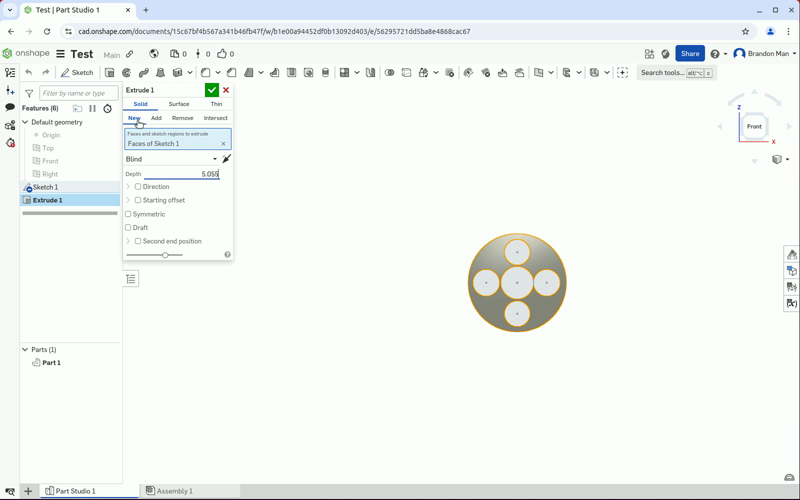
key(enter)
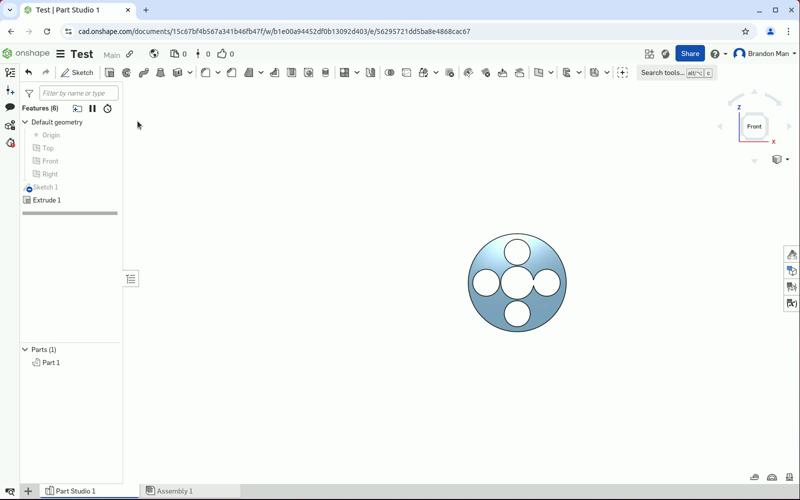
key(shift+h)
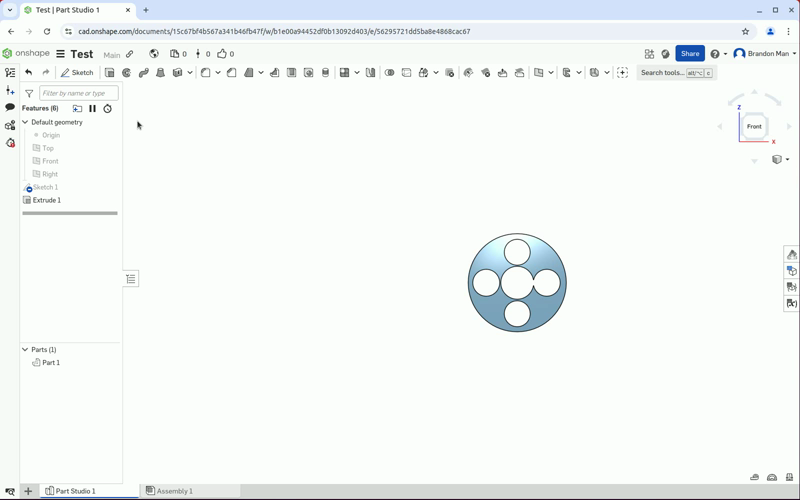
key(shift+h)
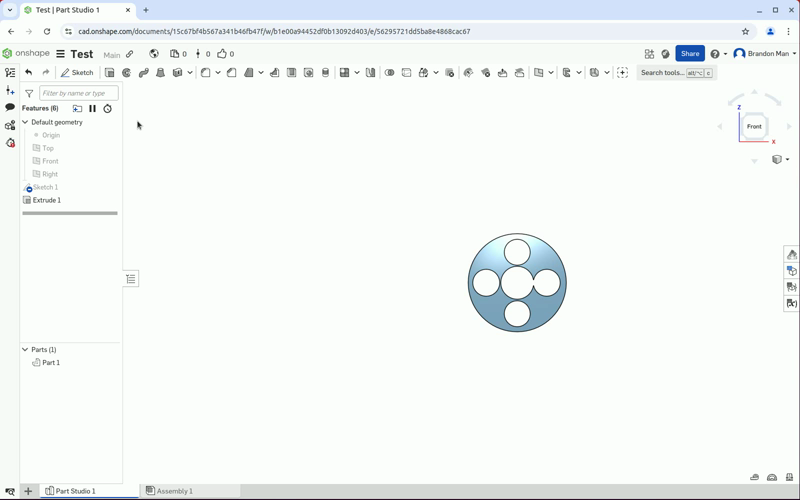
mouse_move(73, 189)
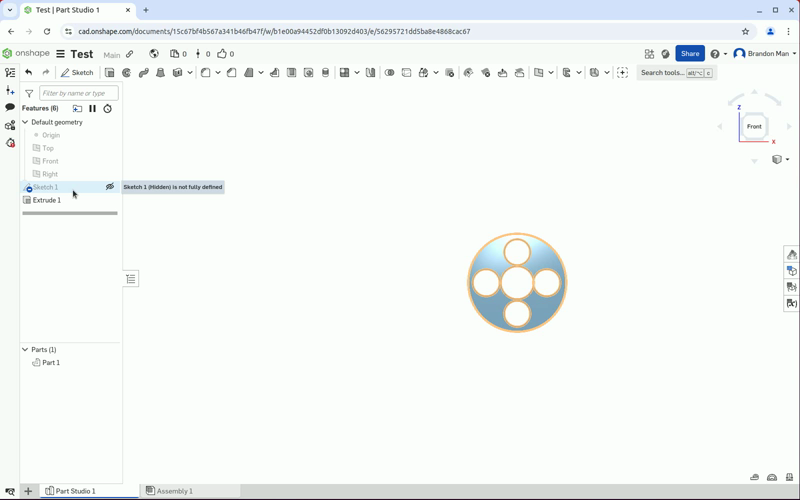
click(73, 189)
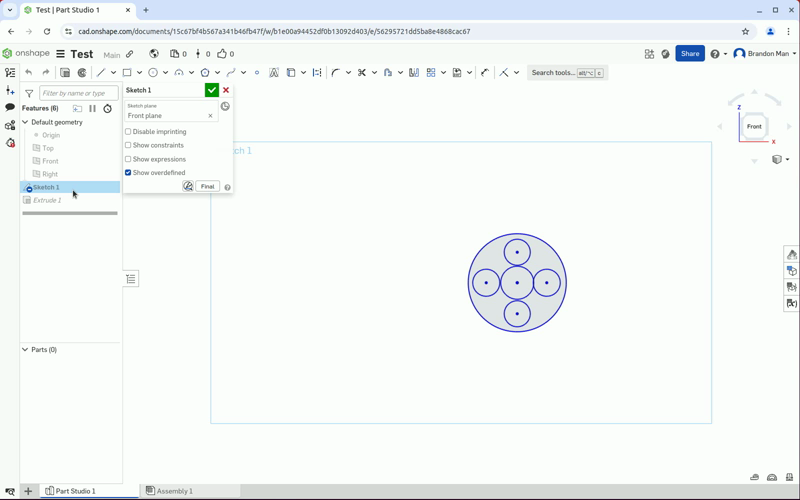
mouse_move(229, 92)
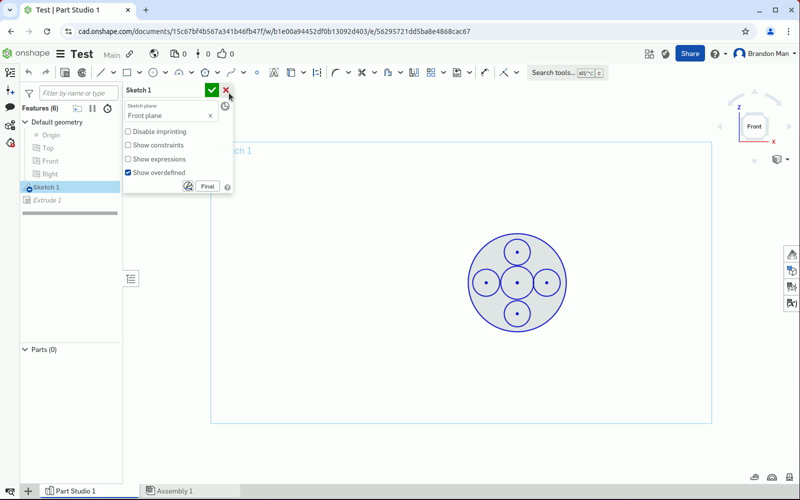
click(229, 92)
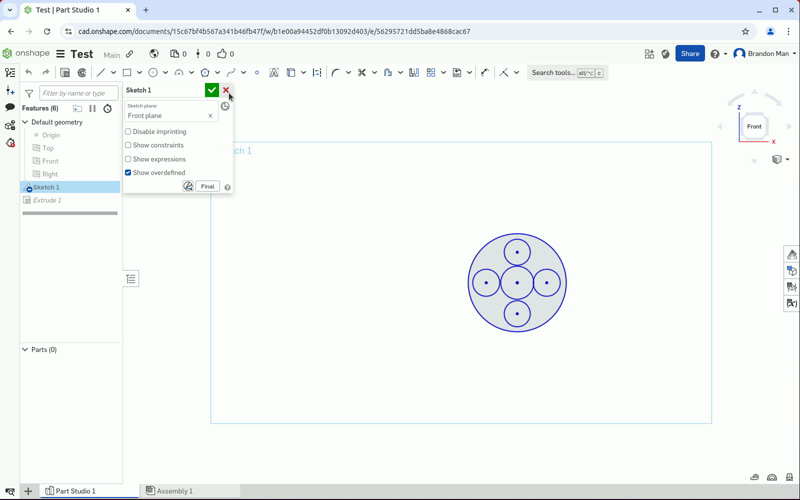
key(shift+s)
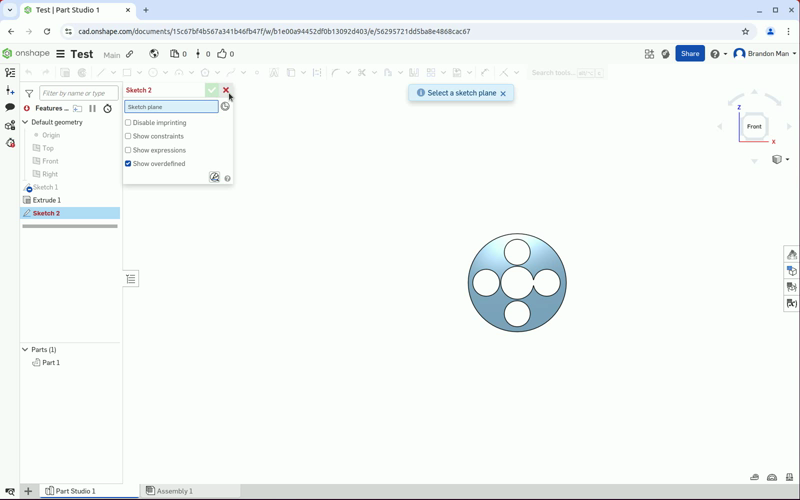
mouse_move(73, 163)
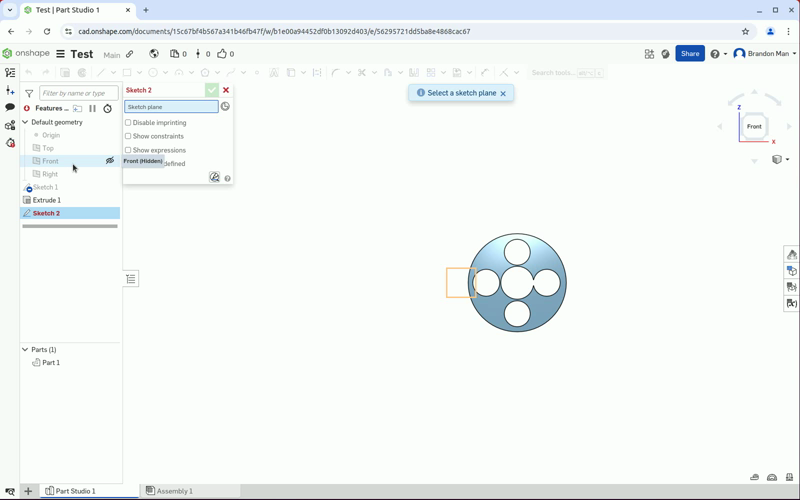
click(73, 163)
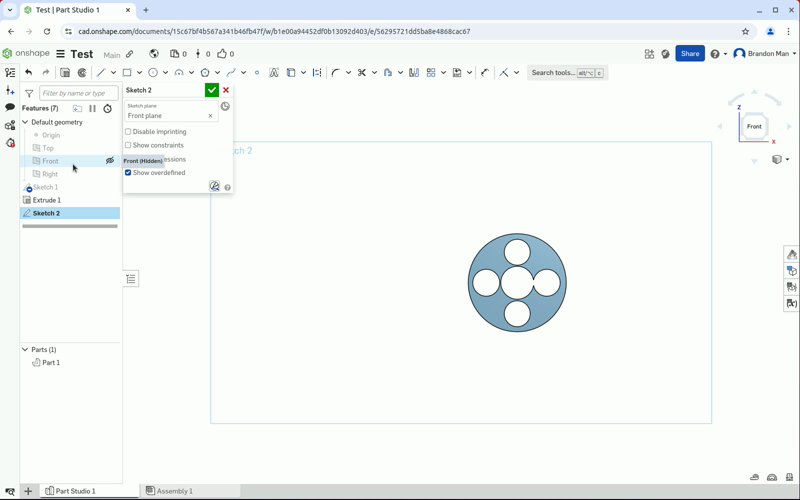
mouse_move(73, 352)
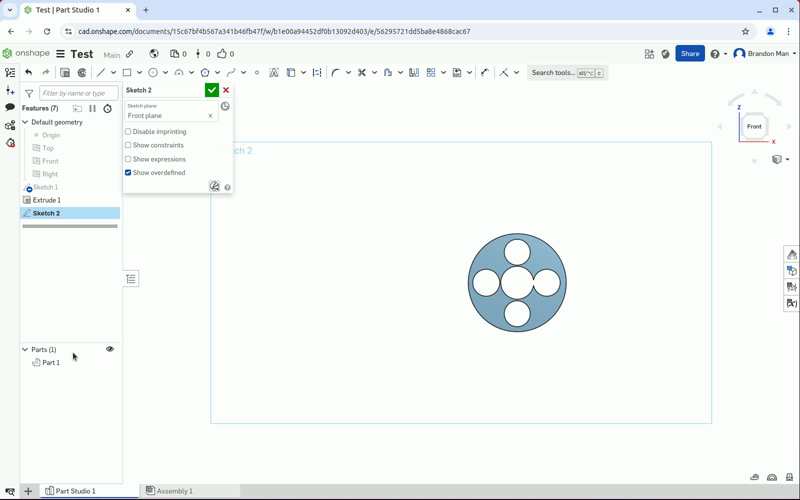
key(y)
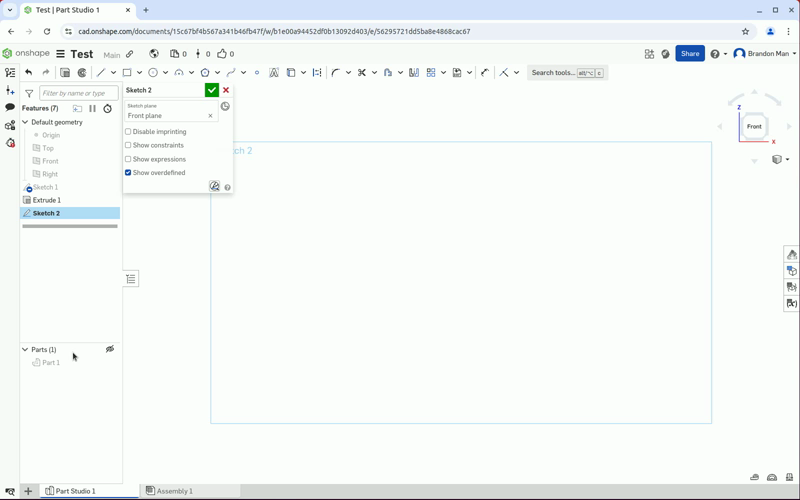
key(c)
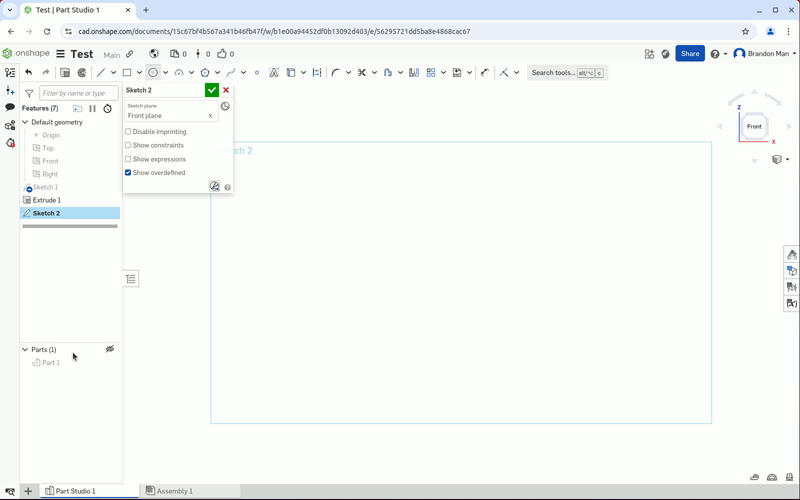
key_down(shift)
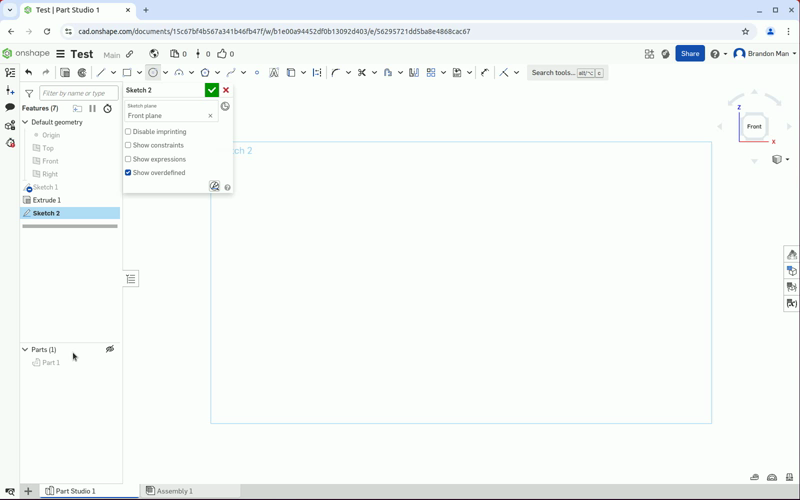
mouse_move(516, 282)
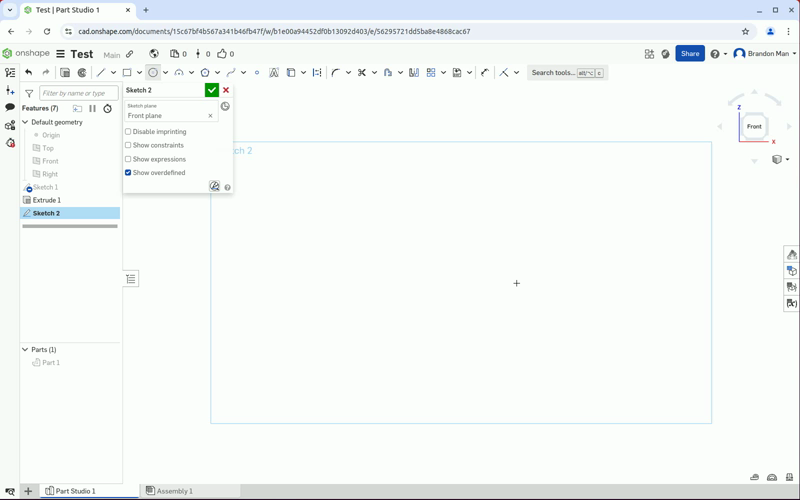
click(516, 282)
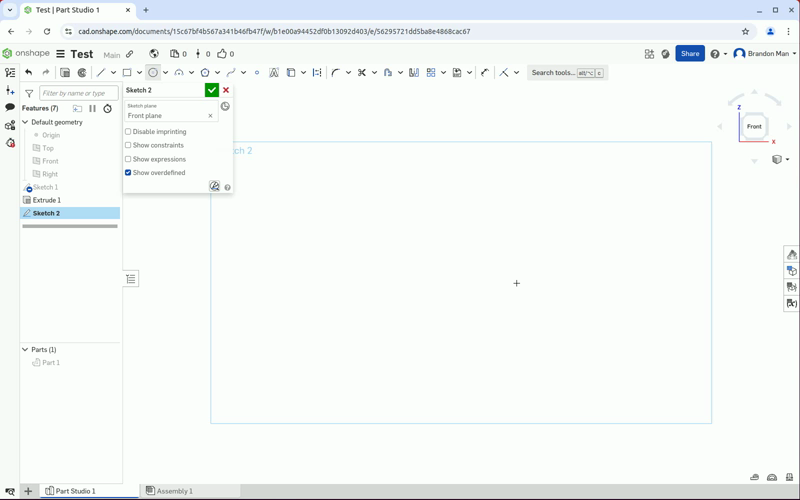
key_up(shift)
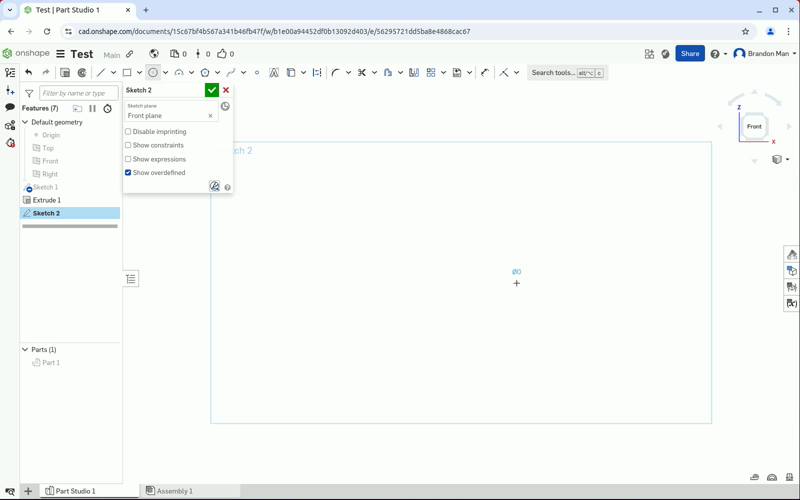
mouse_move(574, 282)
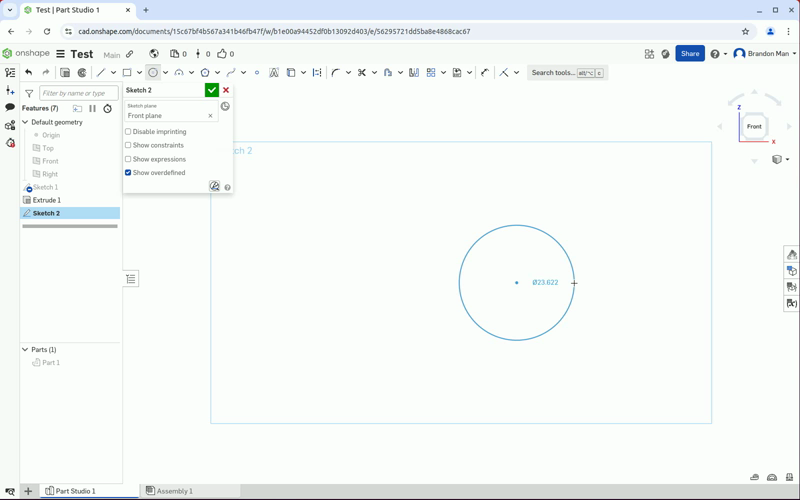
click(574, 282)
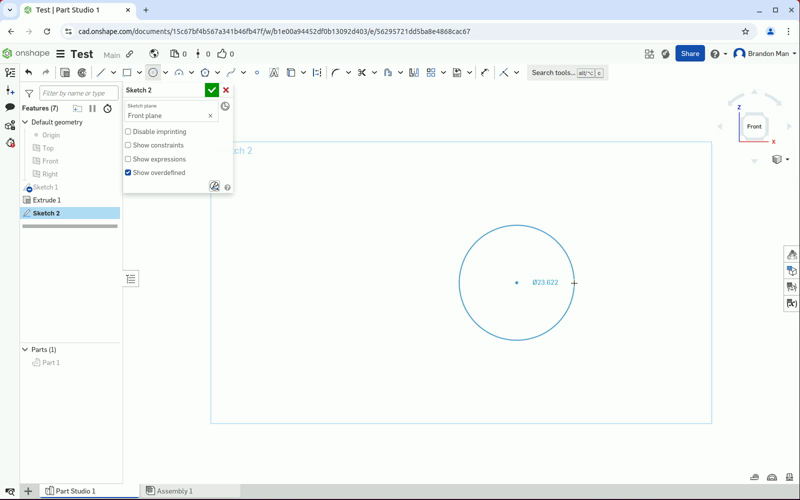
key(esc)
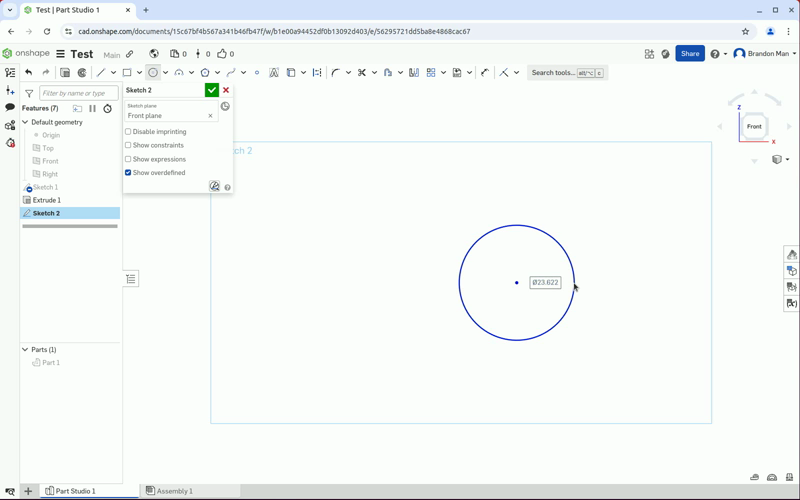
key(c)
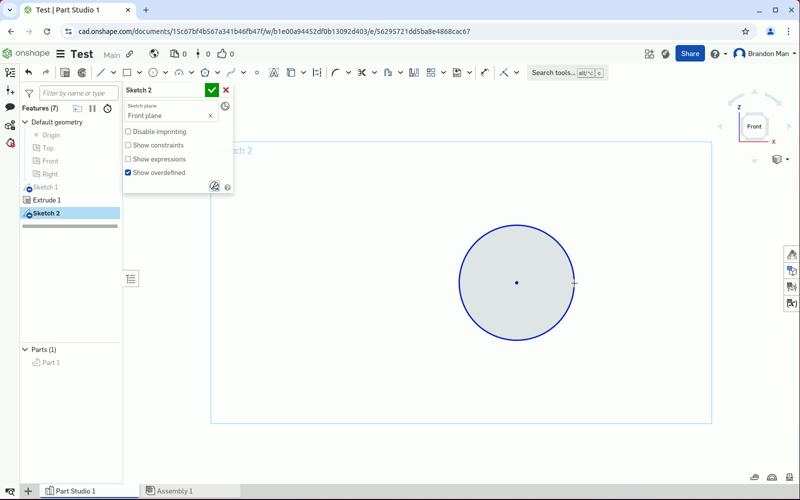
key_down(shift)
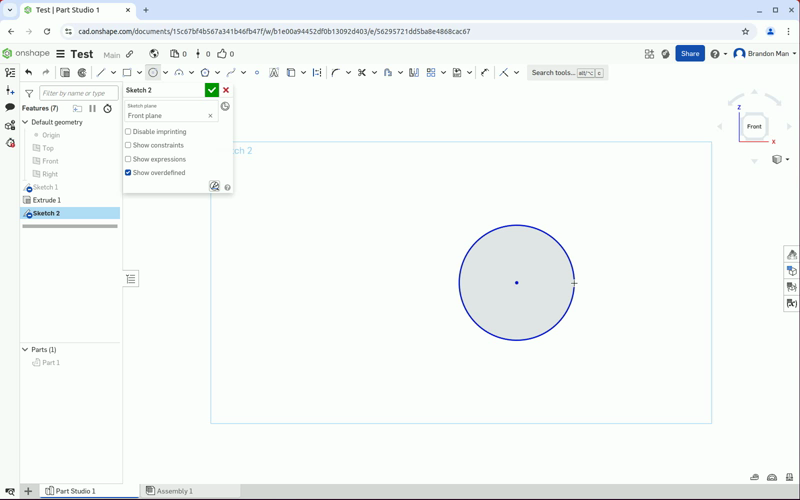
mouse_move(516, 282)
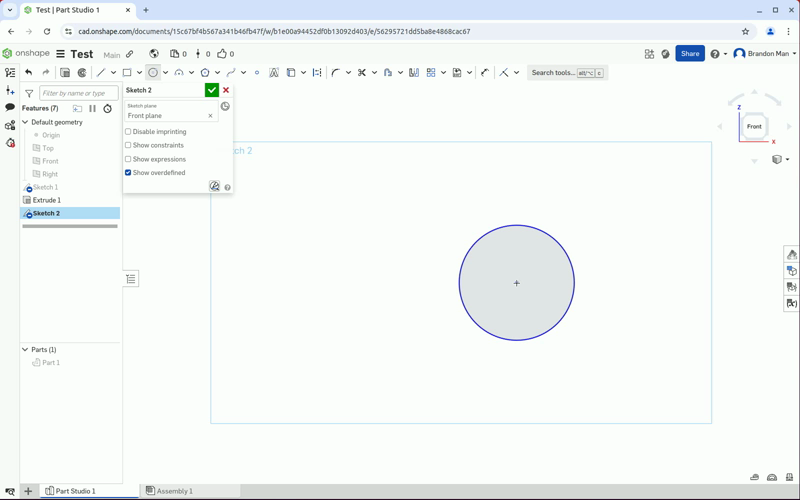
click(516, 282)
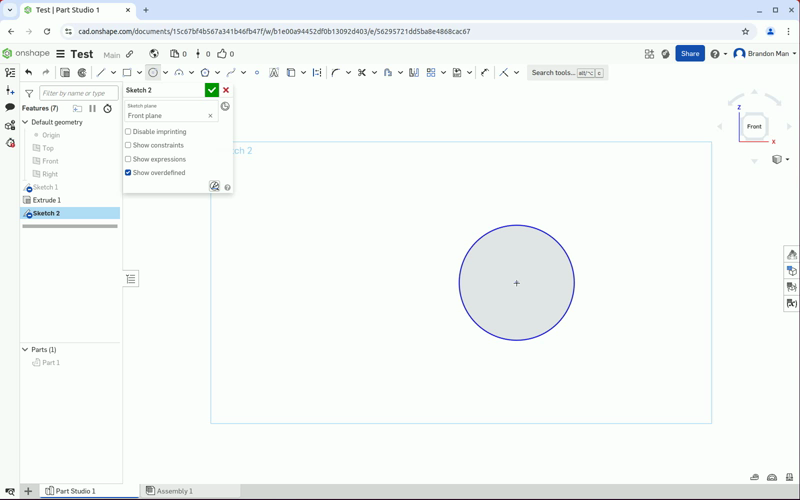
key_up(shift)
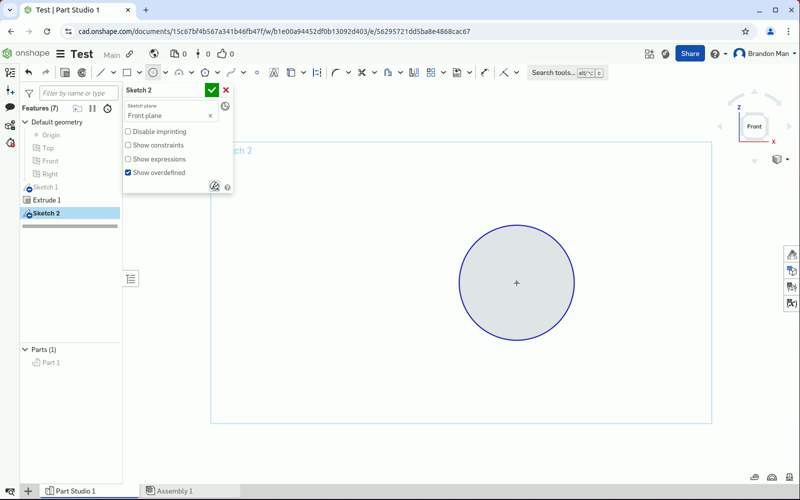
mouse_move(565, 282)
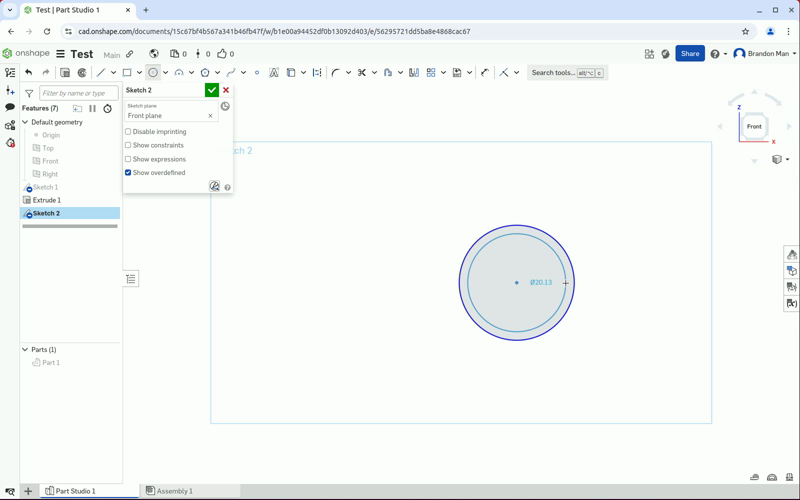
click(565, 282)
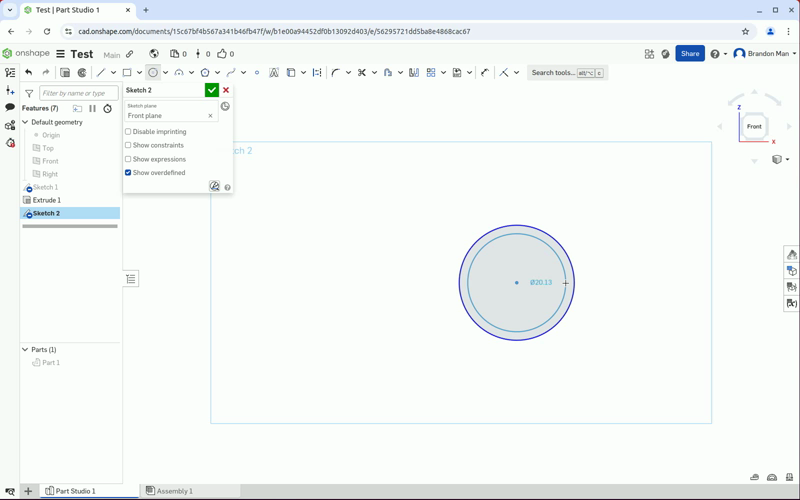
key(esc)
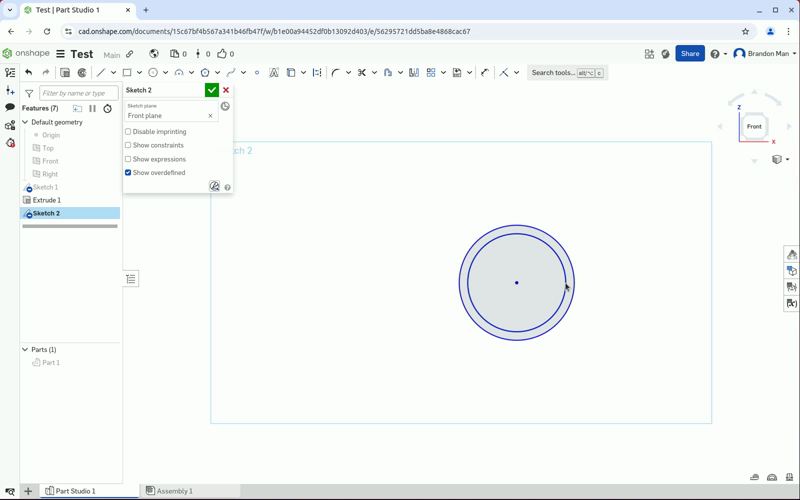
mouse_move(494, 328)
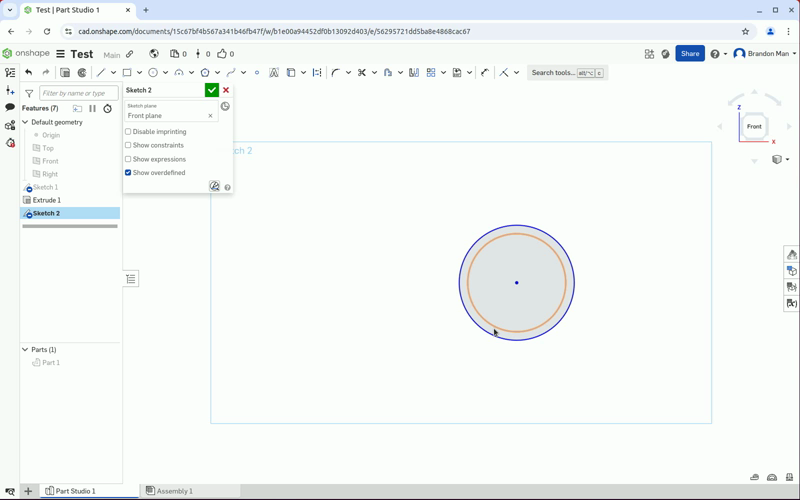
click(494, 328)
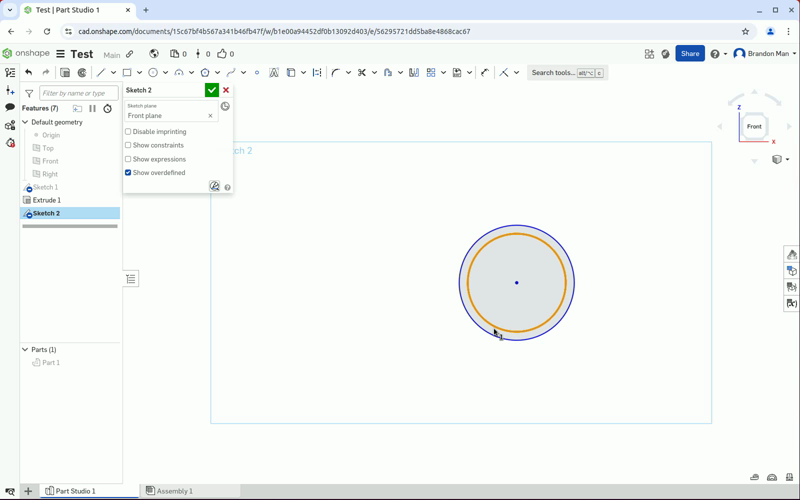
mouse_move(73, 352)
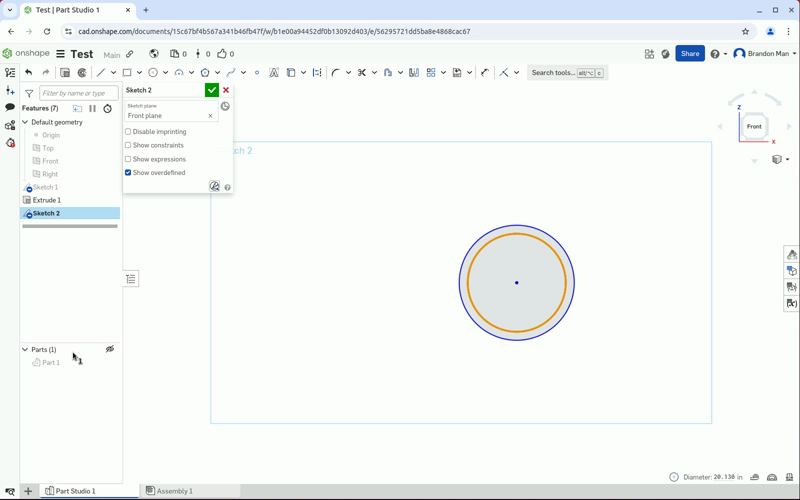
key(shift+y)
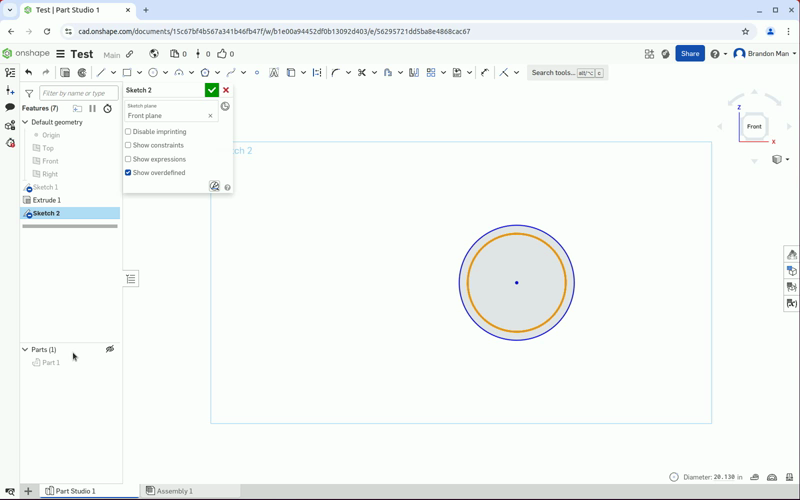
key(shift+e)
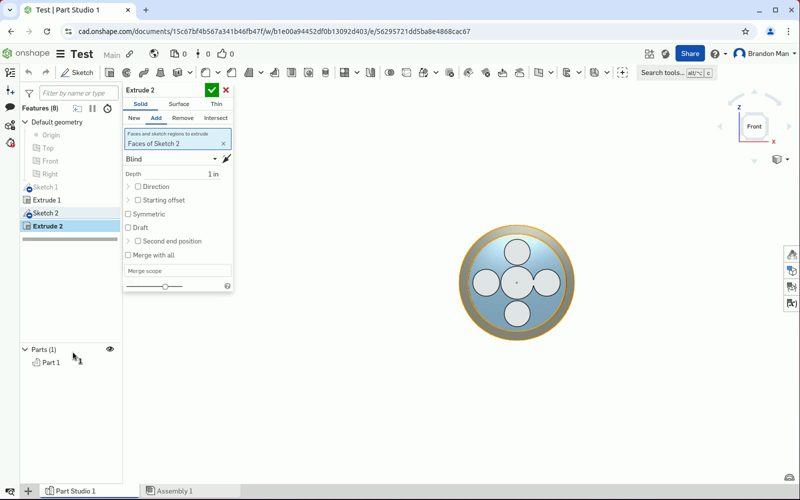
mouse_move(143, 106)
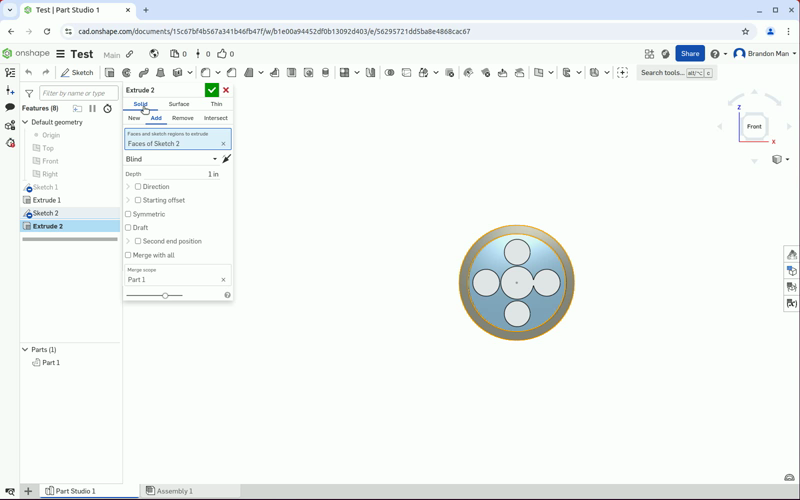
click(143, 106)
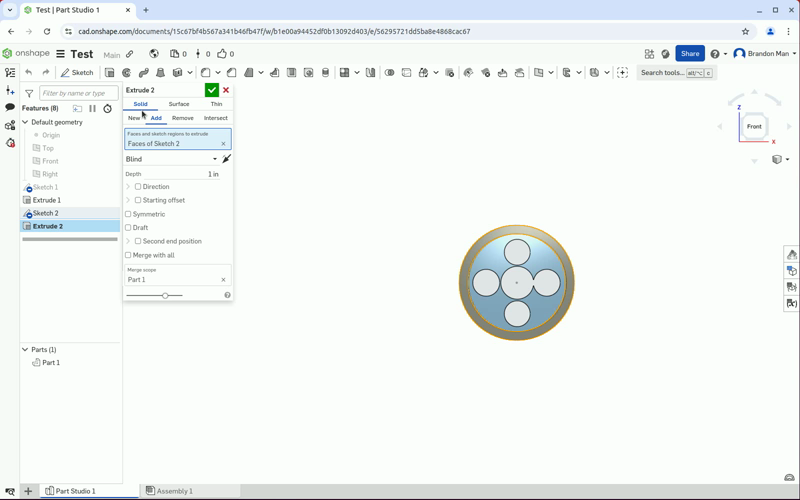
mouse_move(137, 120)
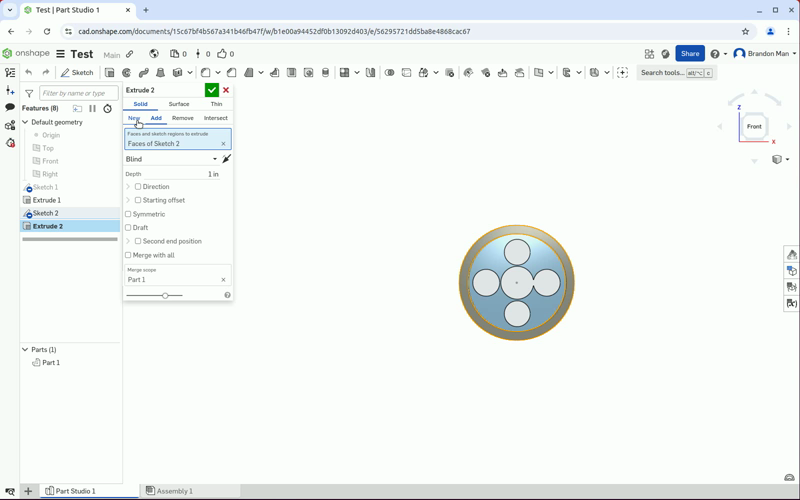
click(137, 120)
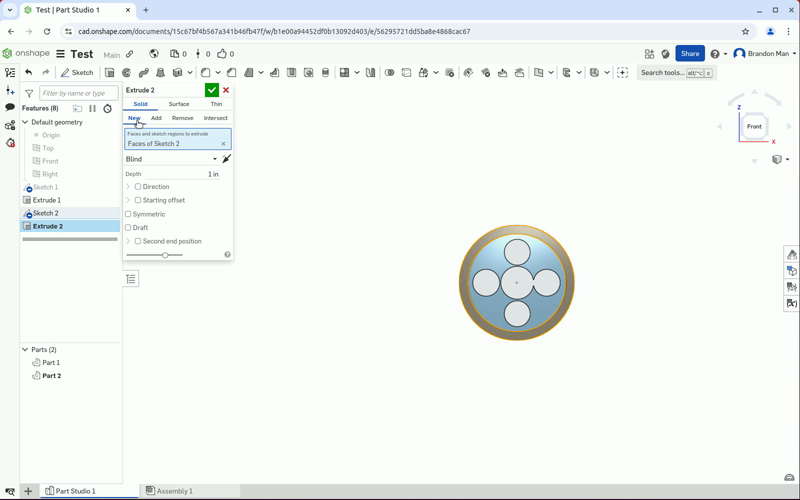
key(tab, 4)
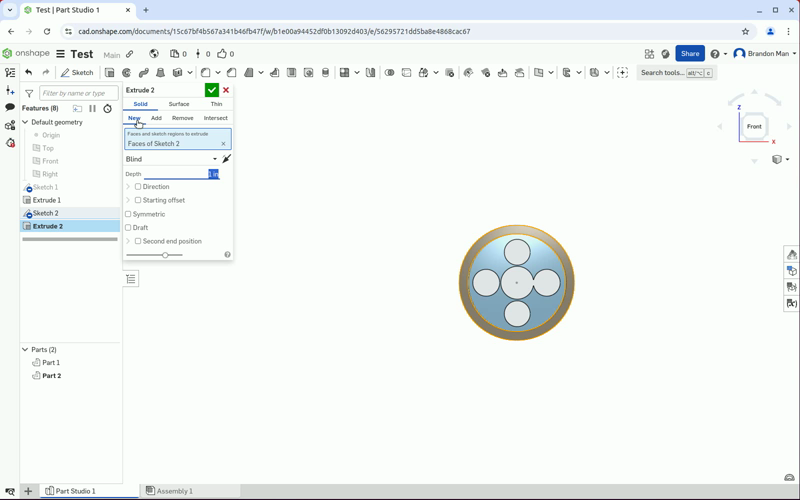
text(5.055)
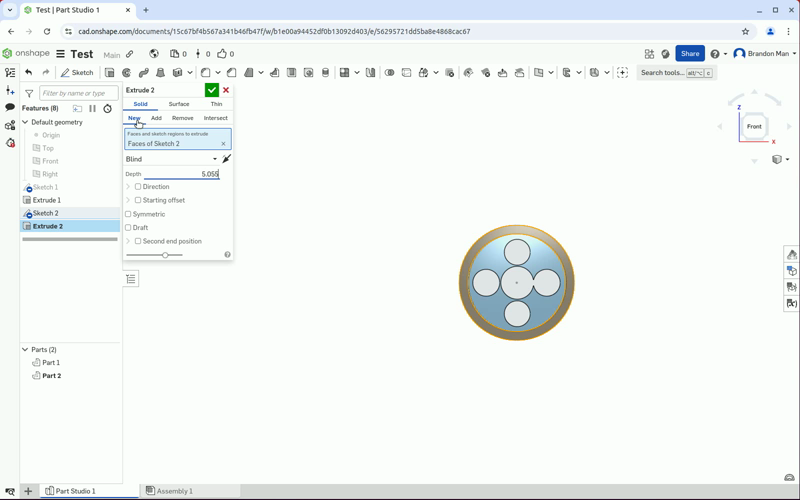
key(enter)
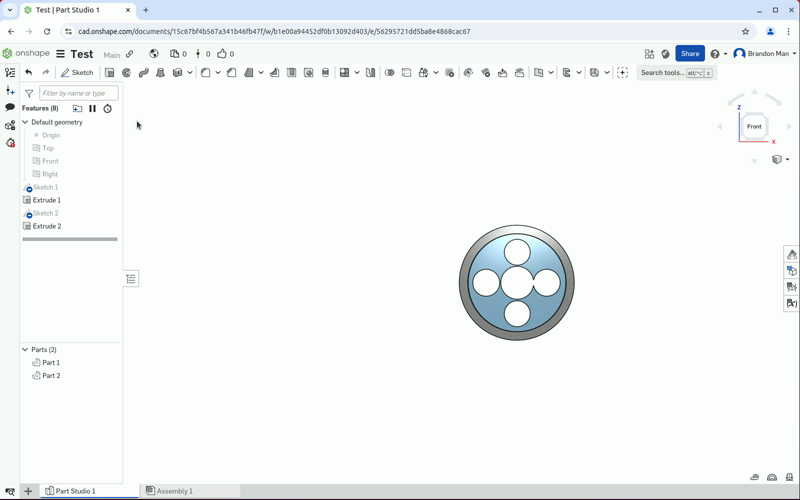
key(shift+h)
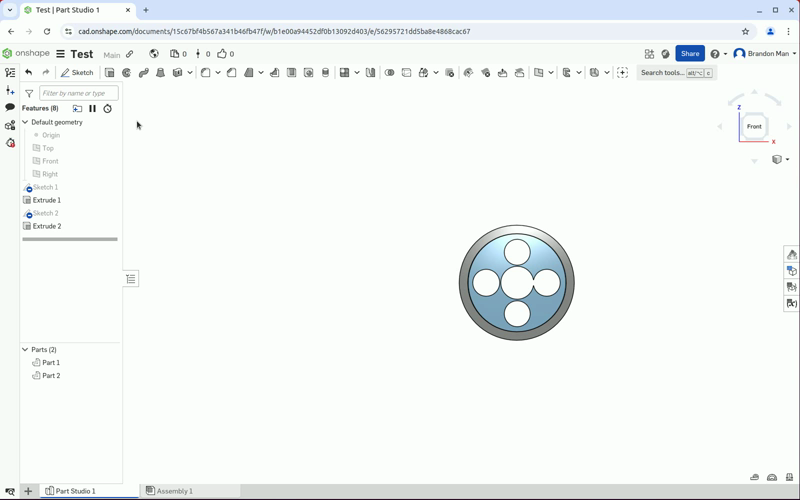
key(shift+h)
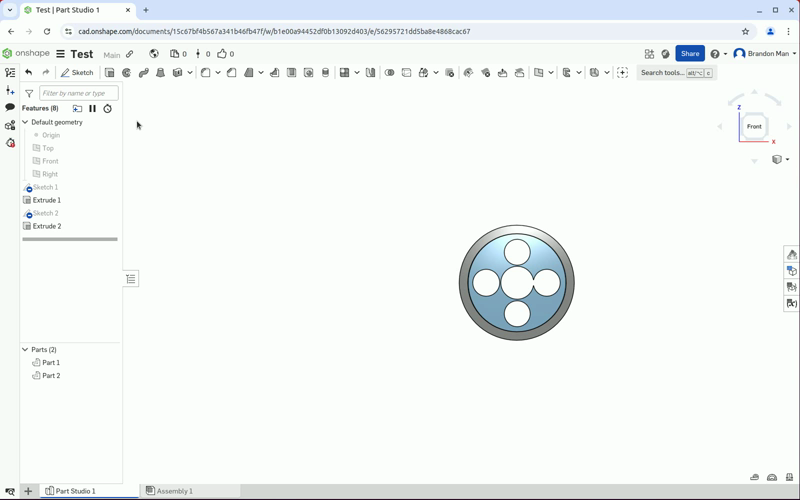
mouse_move(73, 189)
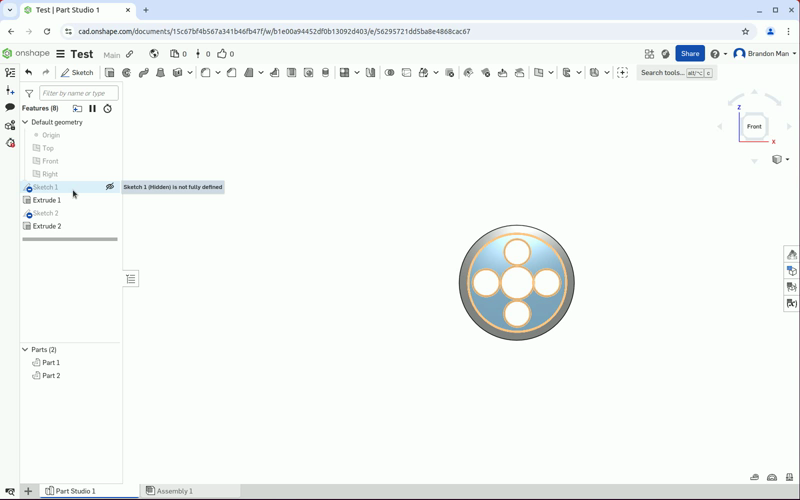
click(73, 189)
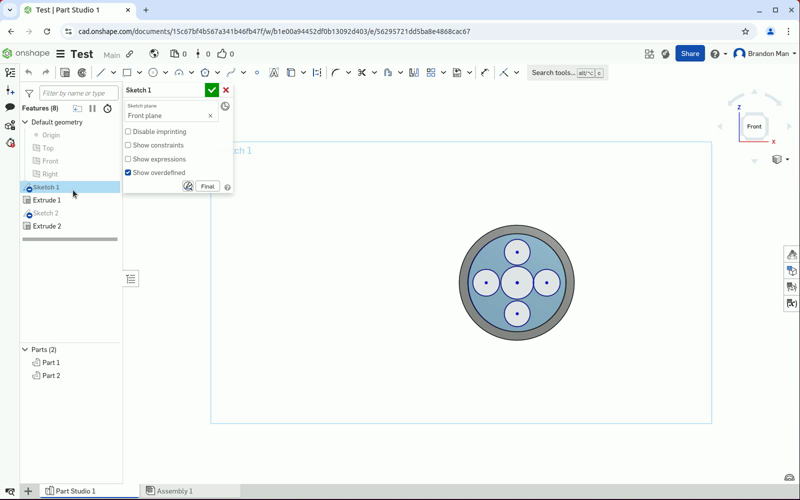
mouse_move(229, 92)
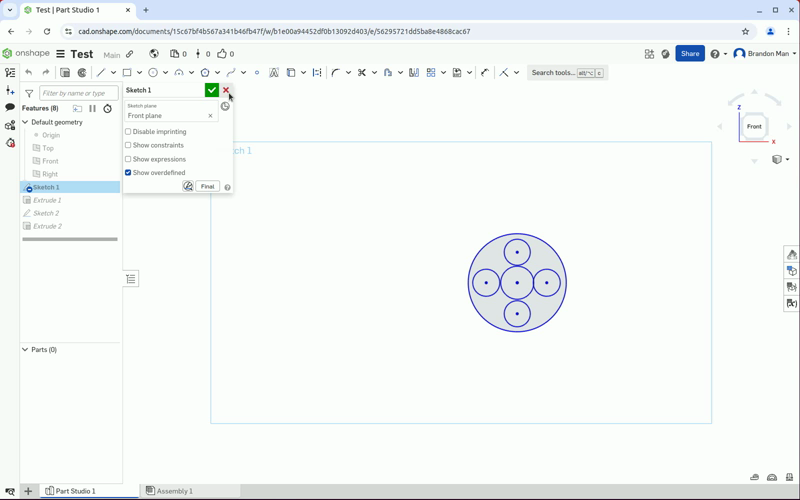
click(229, 92)
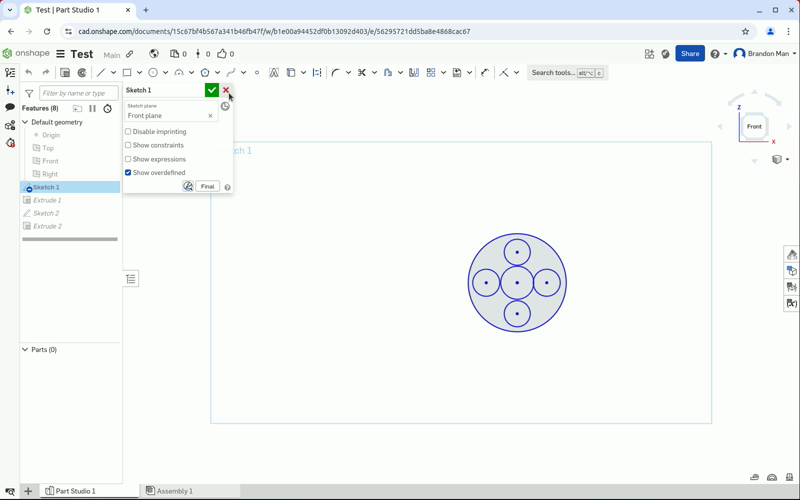
key(shift+s)
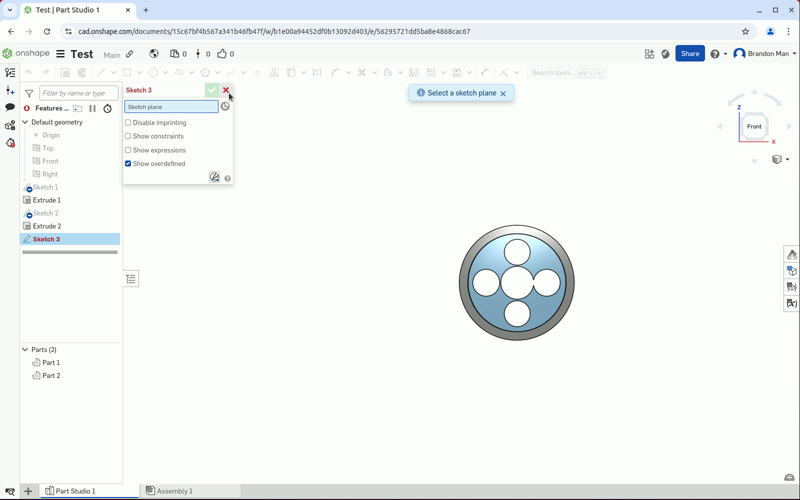
mouse_move(73, 163)
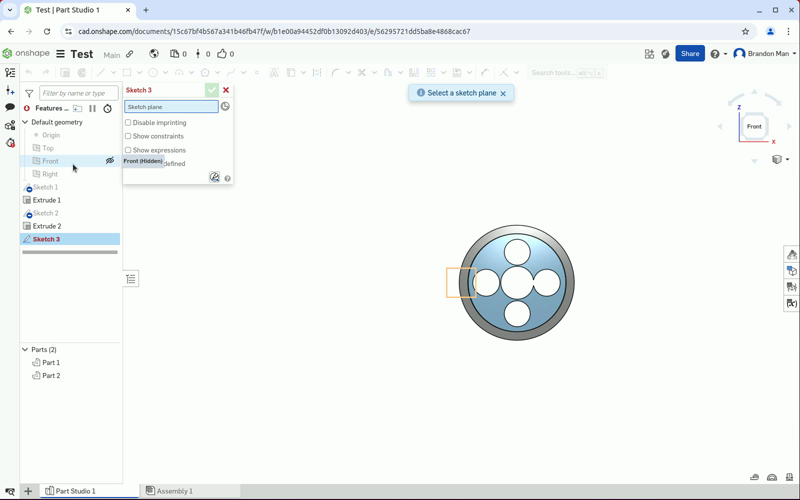
click(73, 163)
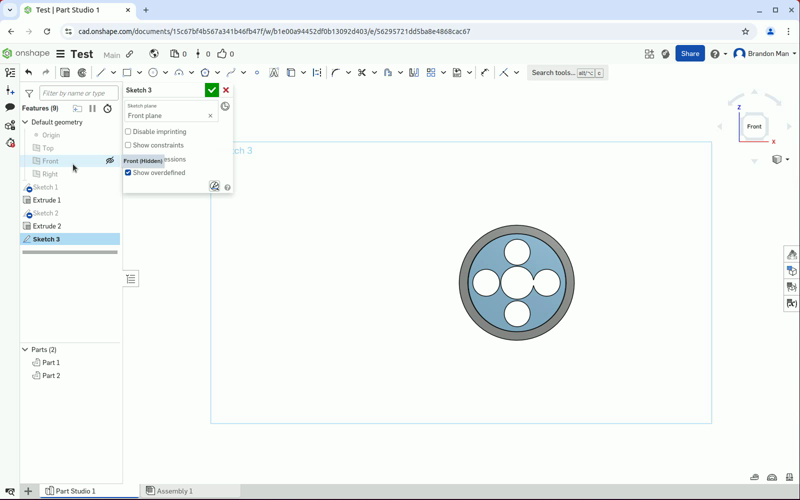
mouse_move(73, 352)
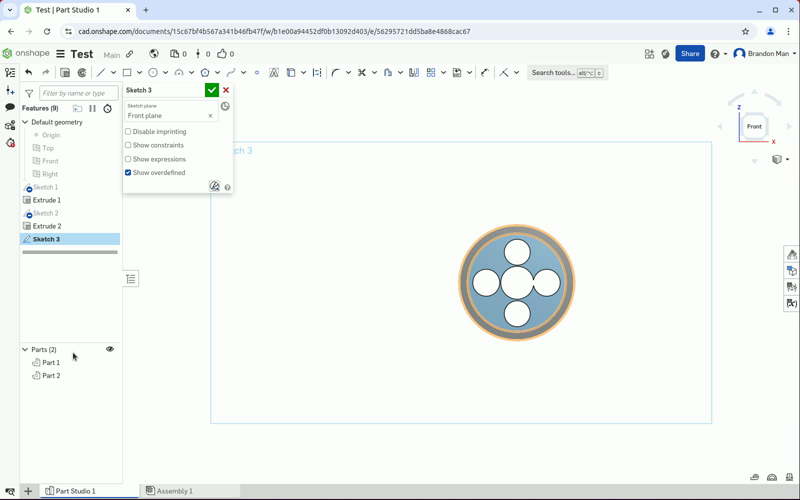
key(y)
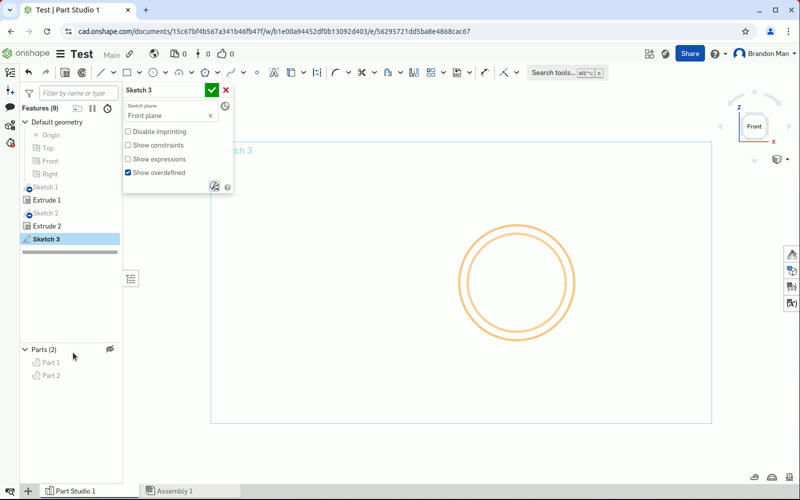
key(c)
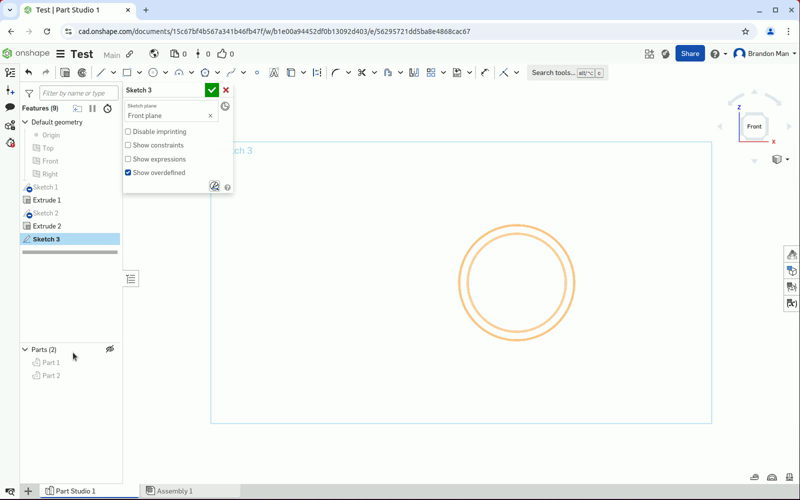
key_down(shift)
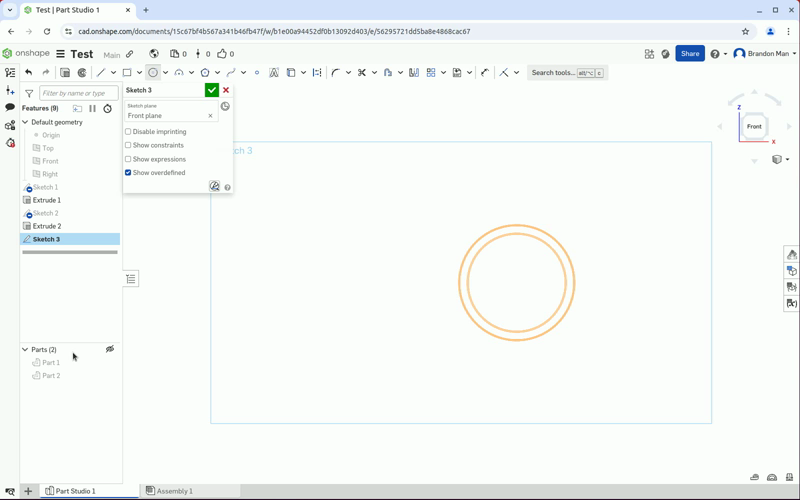
mouse_move(516, 282)
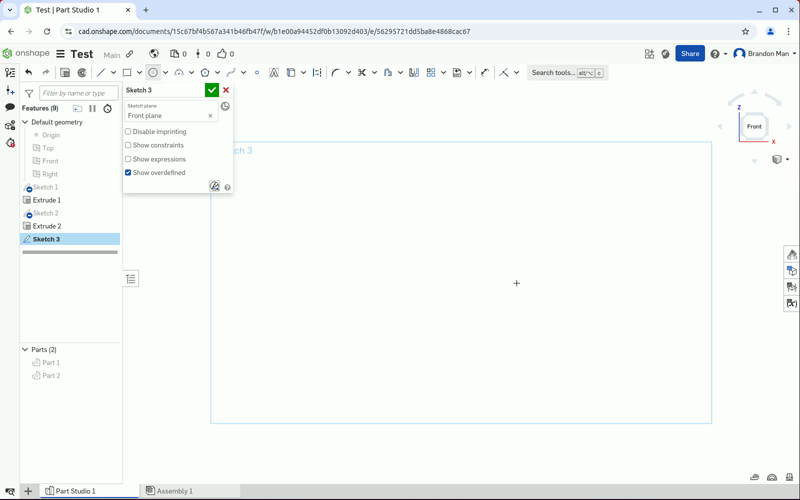
click(516, 282)
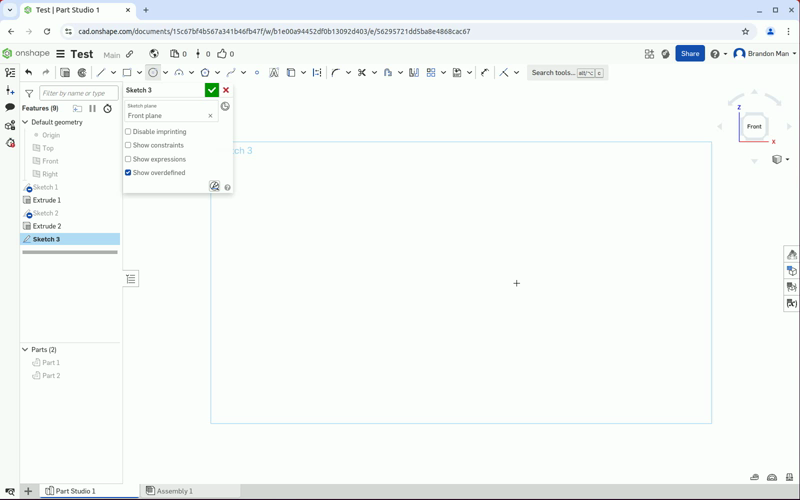
key_up(shift)
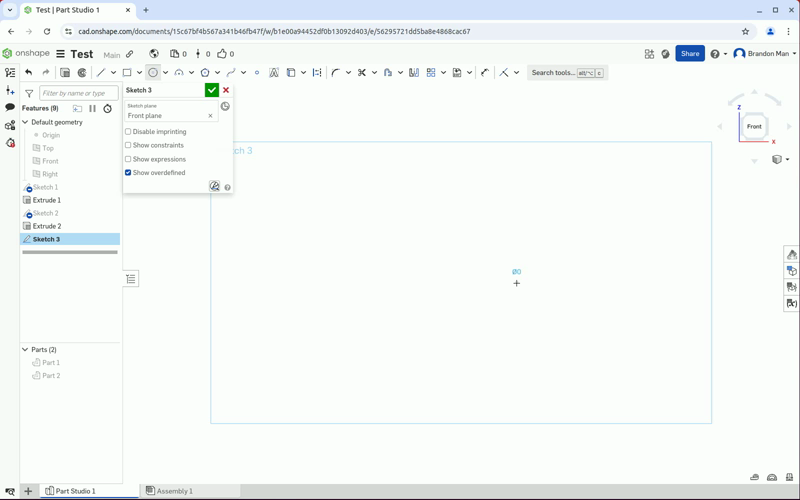
mouse_move(527, 282)
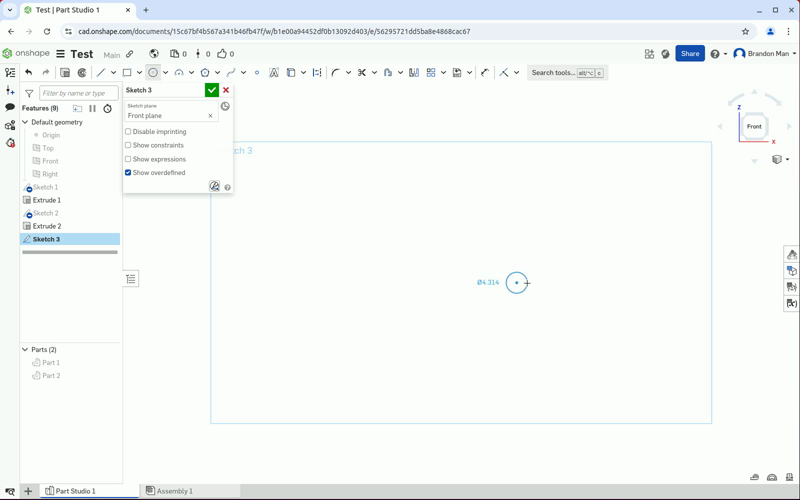
click(527, 282)
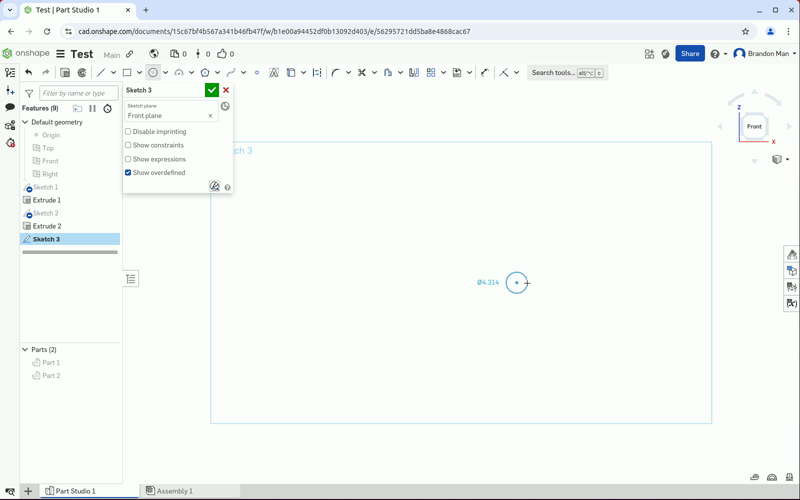
key(esc)
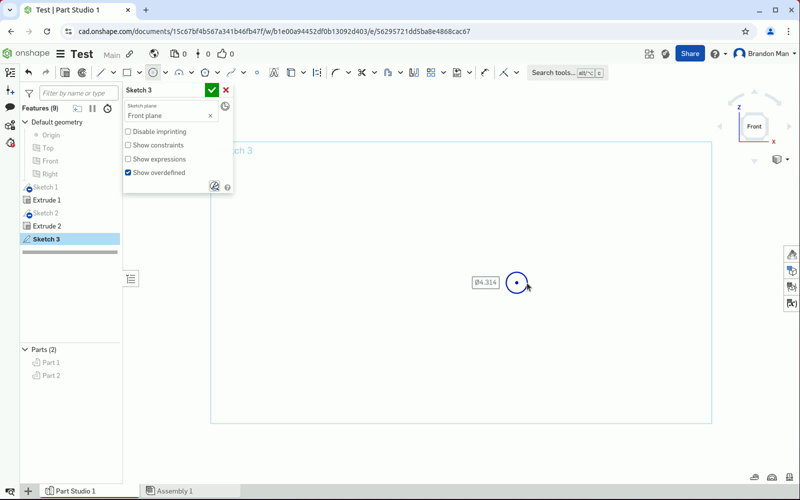
mouse_move(507, 280)
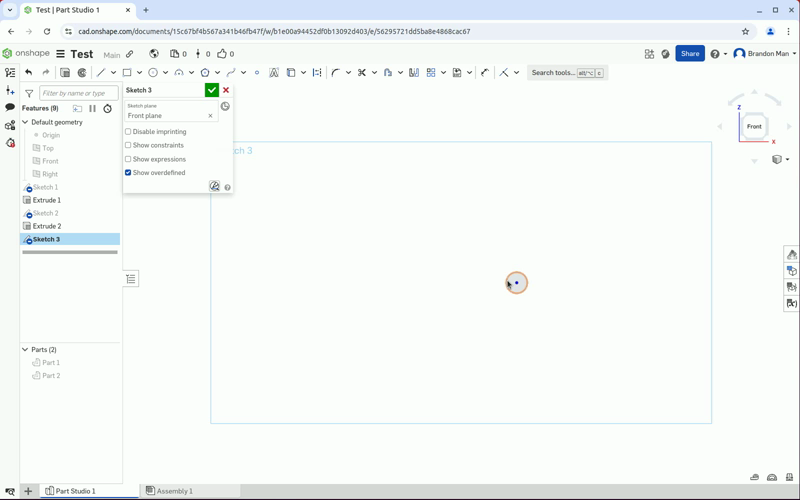
scroll(6)
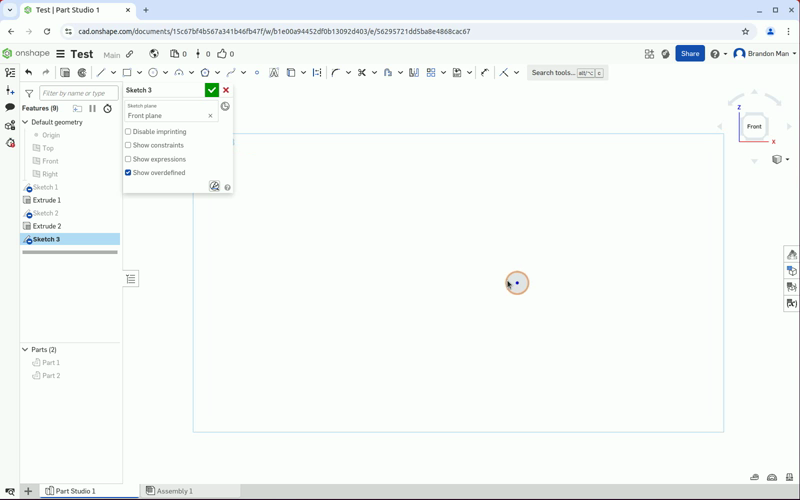
scroll(6)
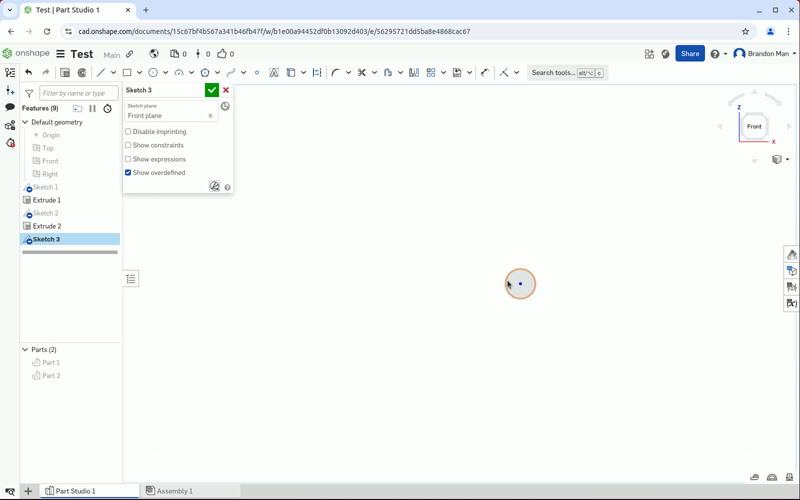
scroll(6)
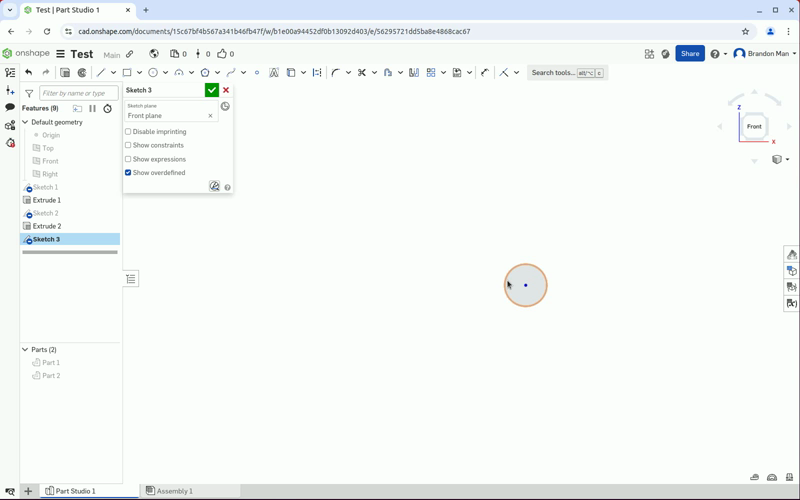
scroll(6)
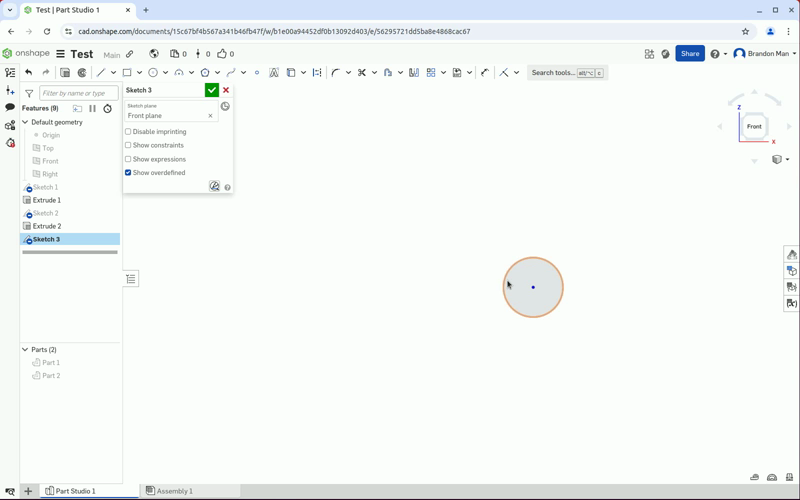
scroll(6)
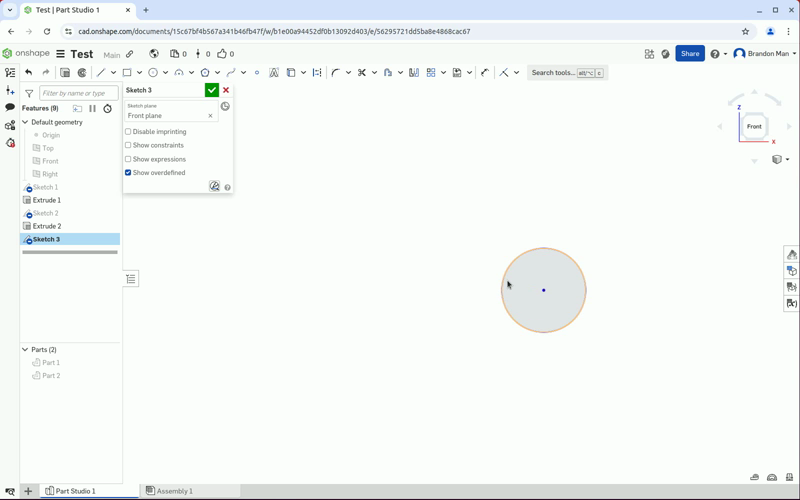
scroll(6)
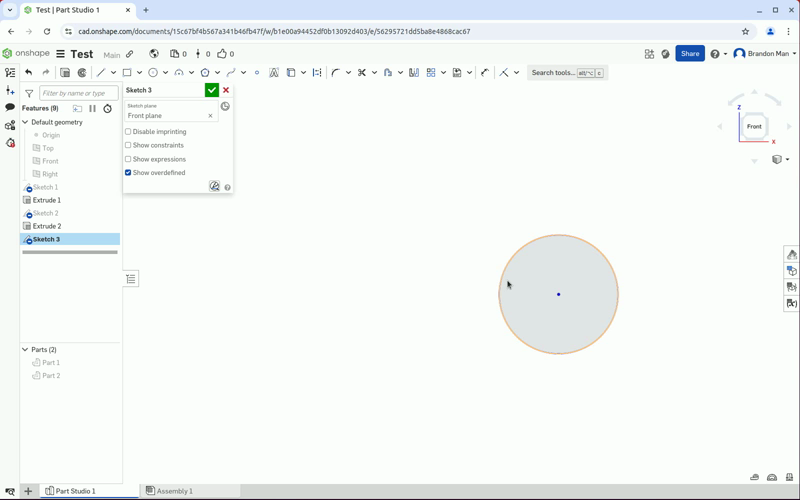
scroll(6)
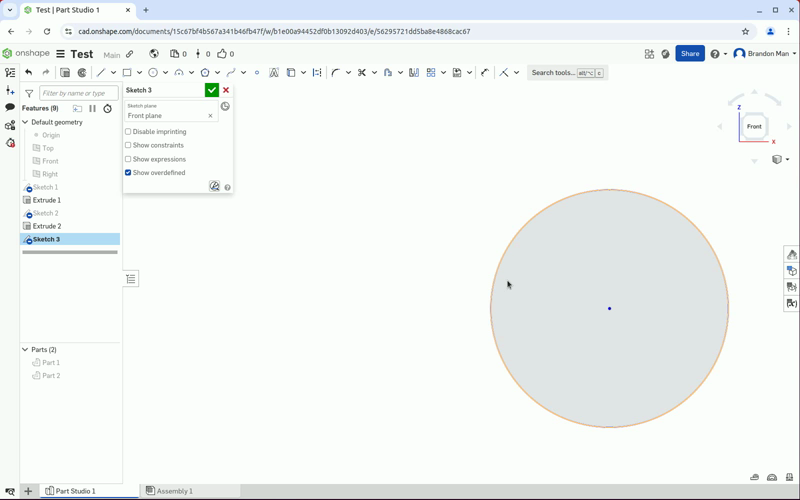
click(507, 280)
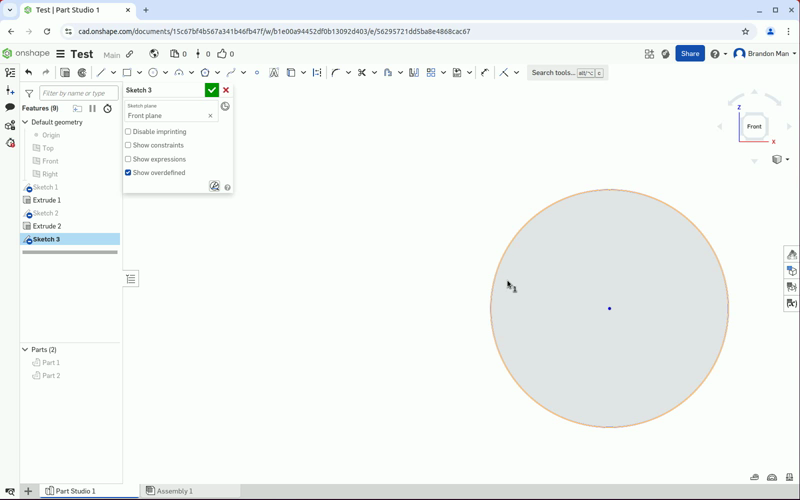
scroll(-6)
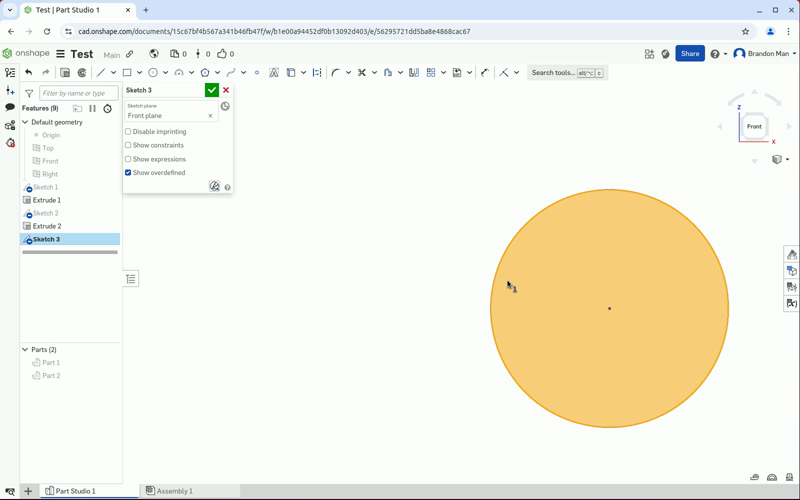
scroll(-6)
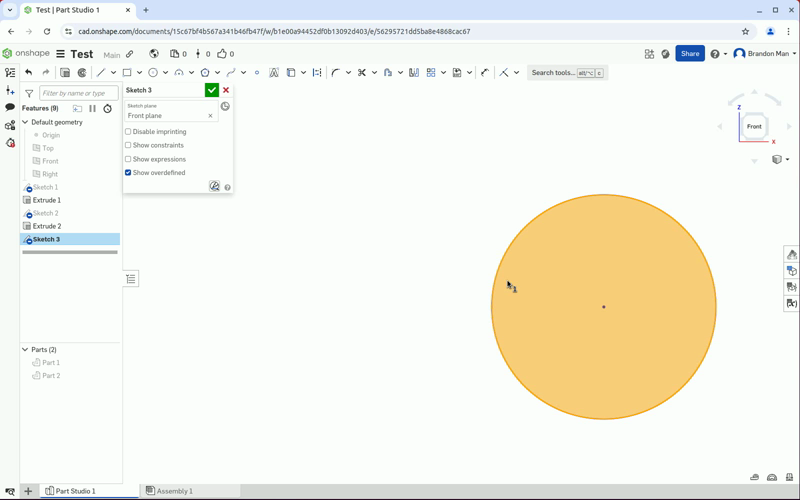
scroll(-6)
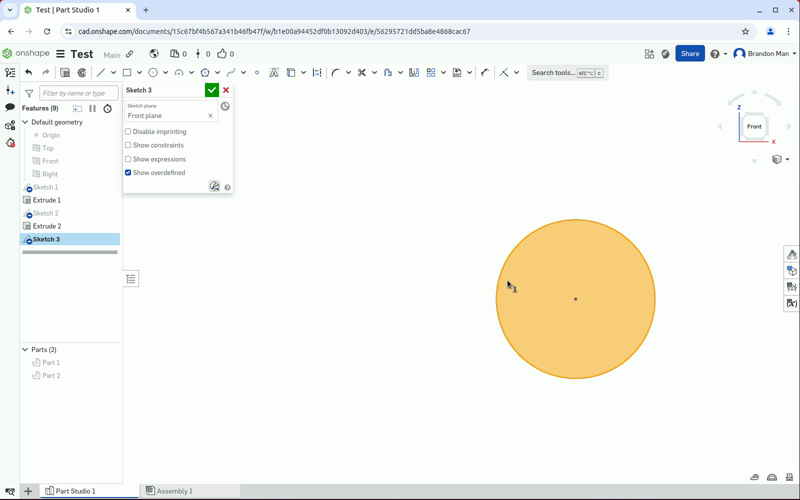
scroll(-6)
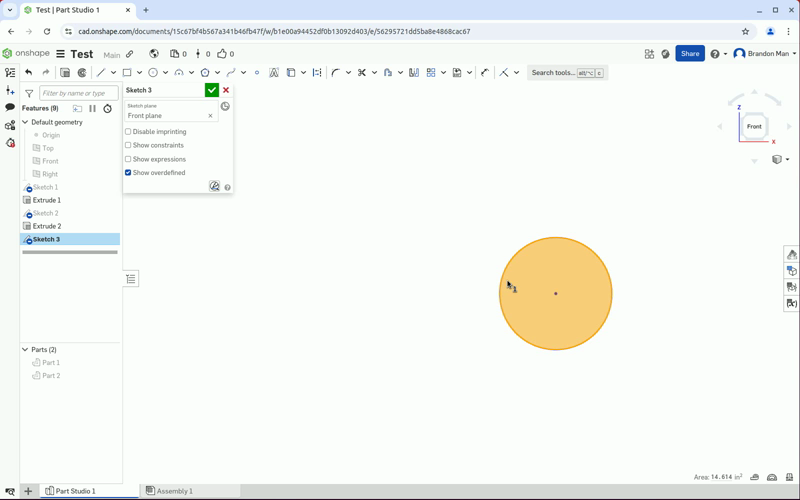
scroll(-6)
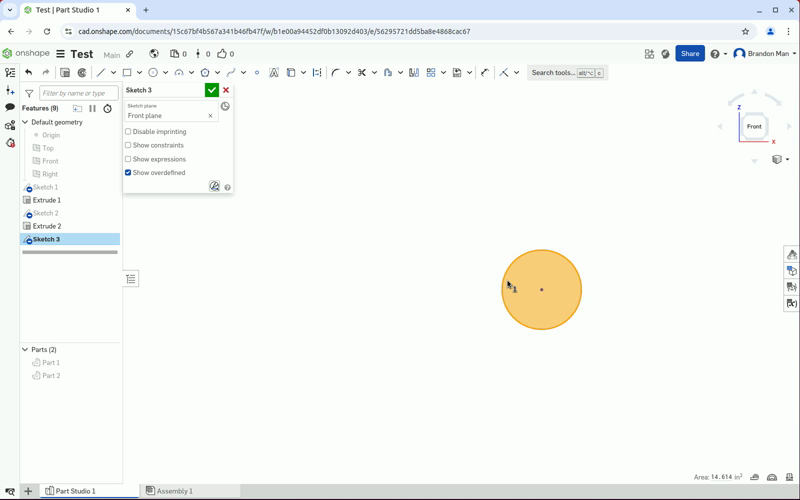
scroll(-6)
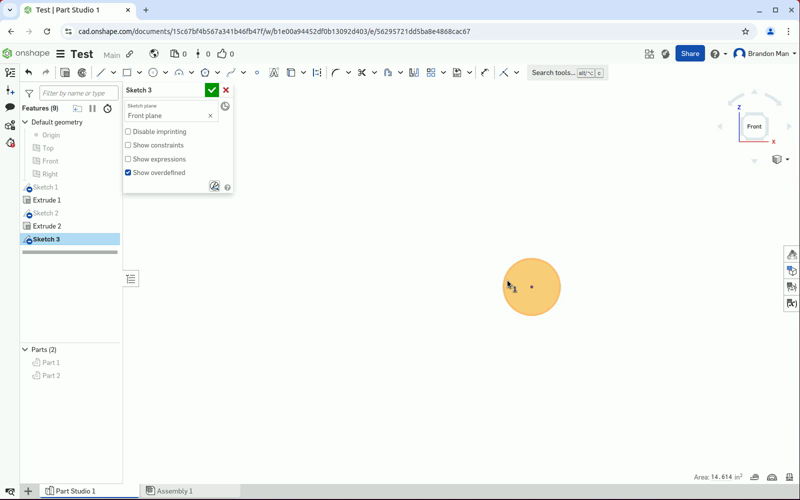
scroll(-6)
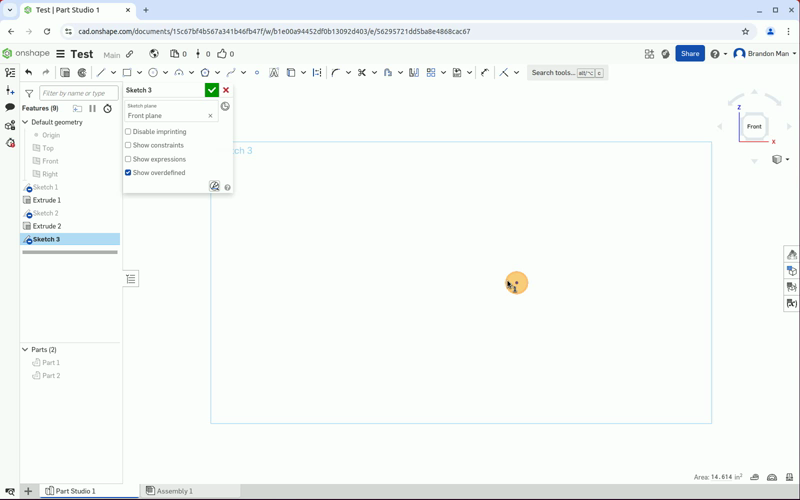
mouse_move(73, 352)
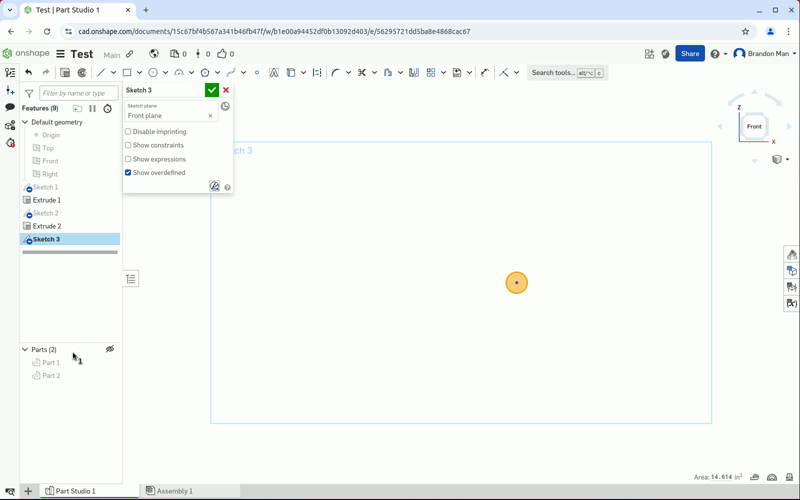
key(shift+y)
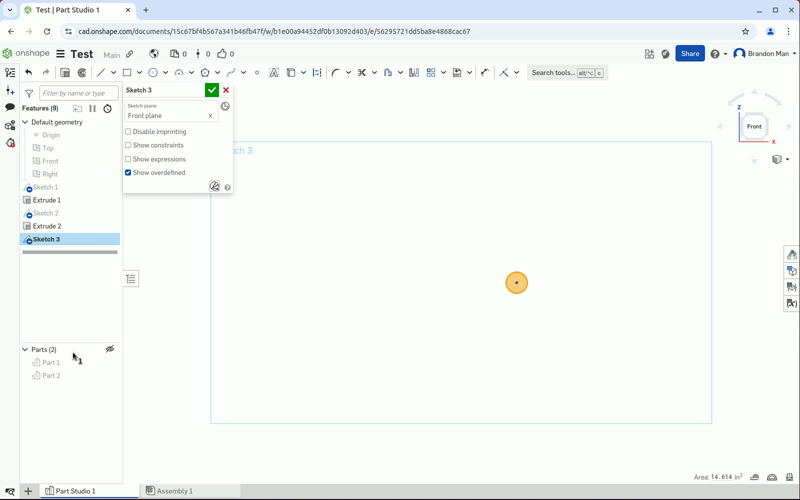
key(shift+e)
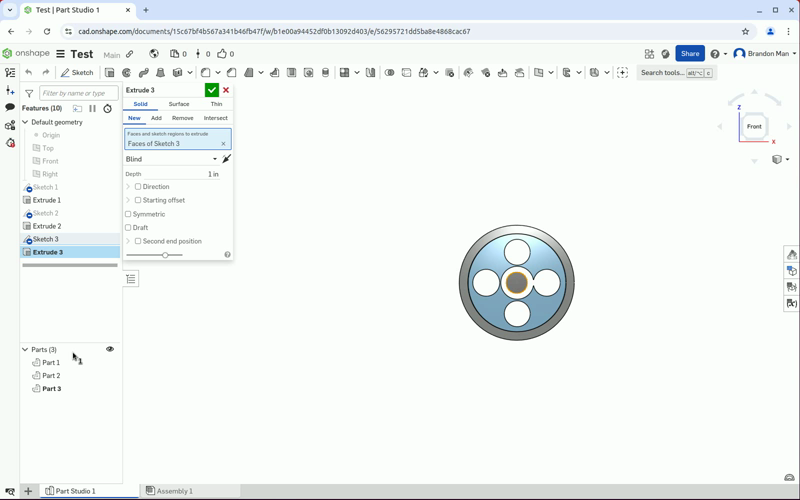
mouse_move(143, 106)
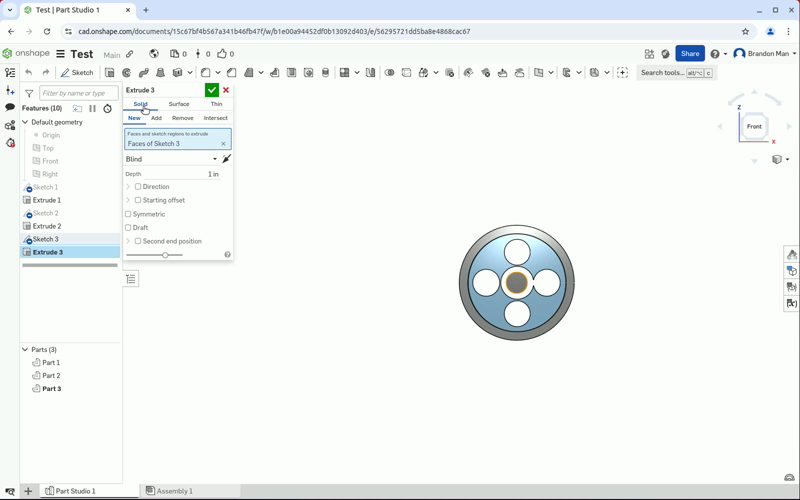
click(143, 106)
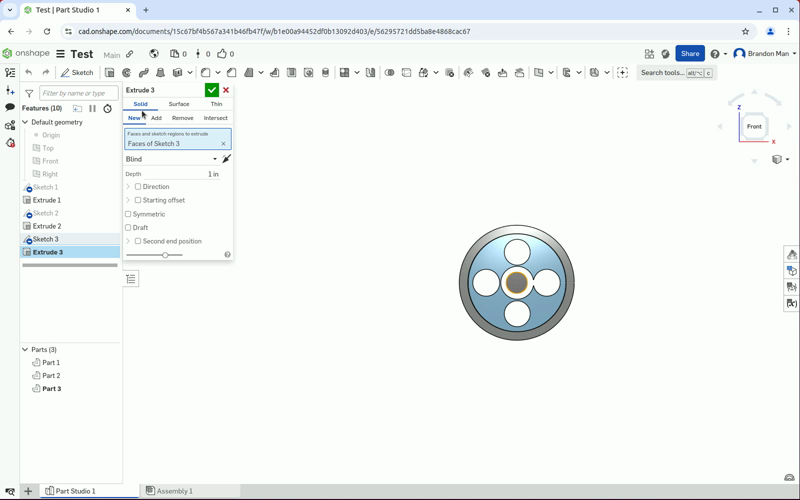
mouse_move(137, 120)
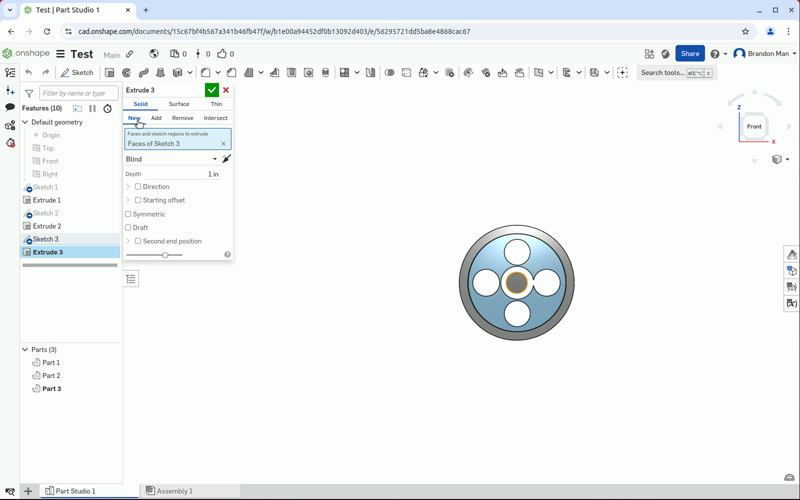
click(137, 120)
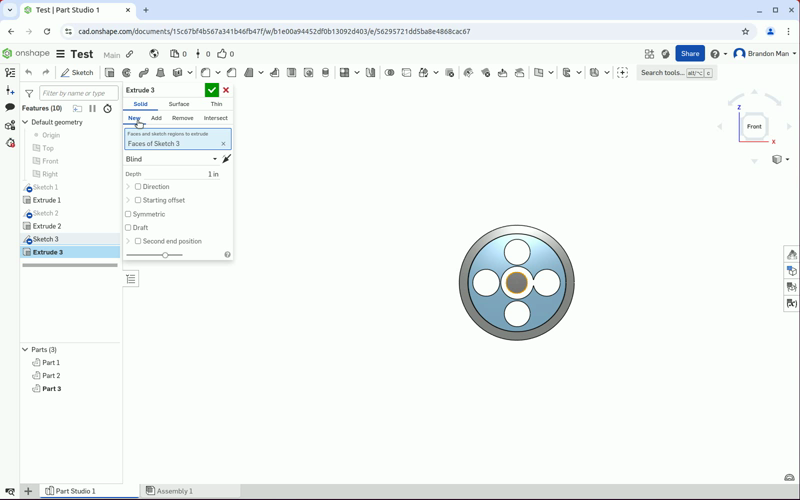
key(tab, 4)
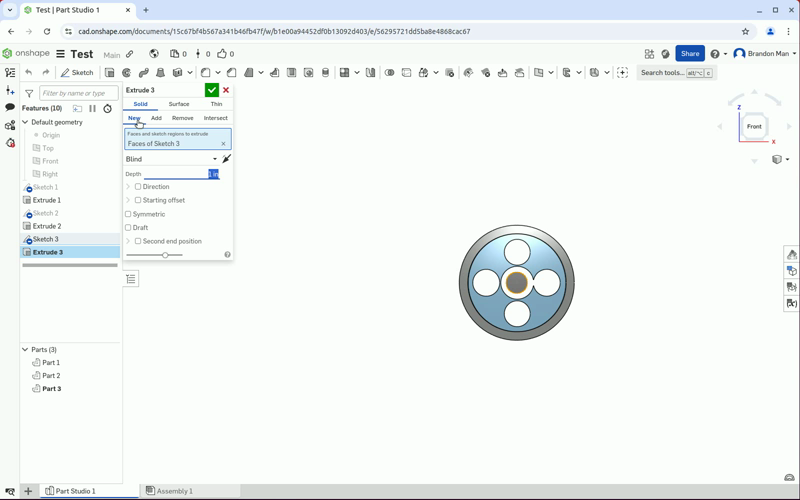
text(5.055)
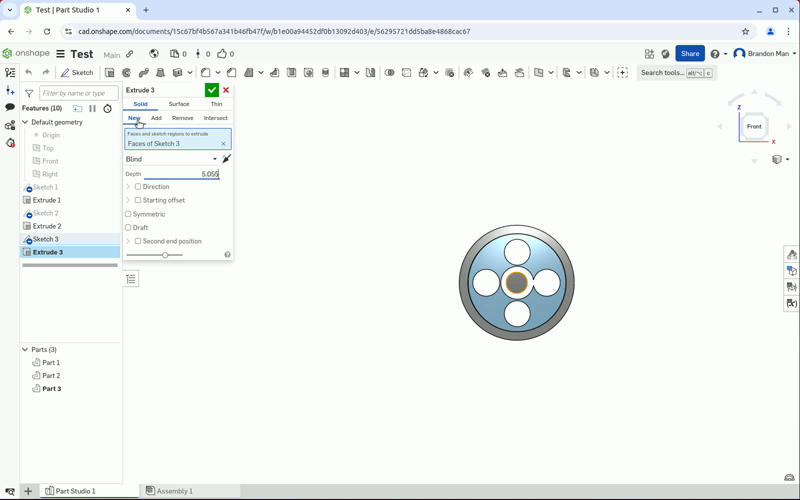
key(enter)
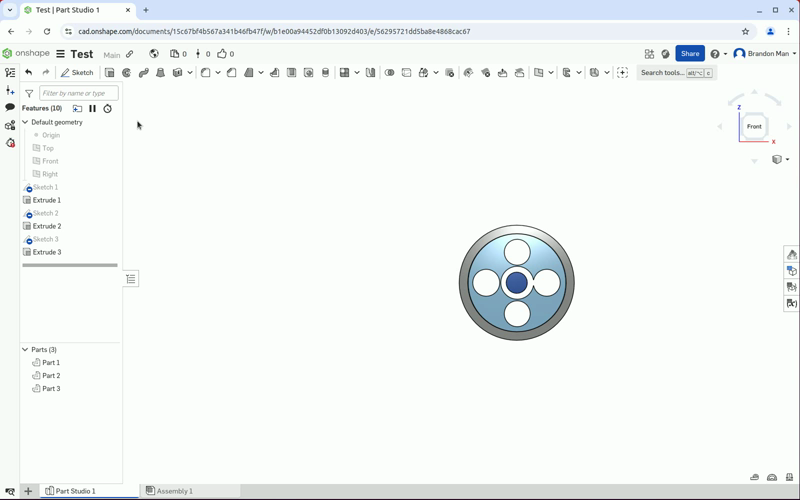
key(shift+h)
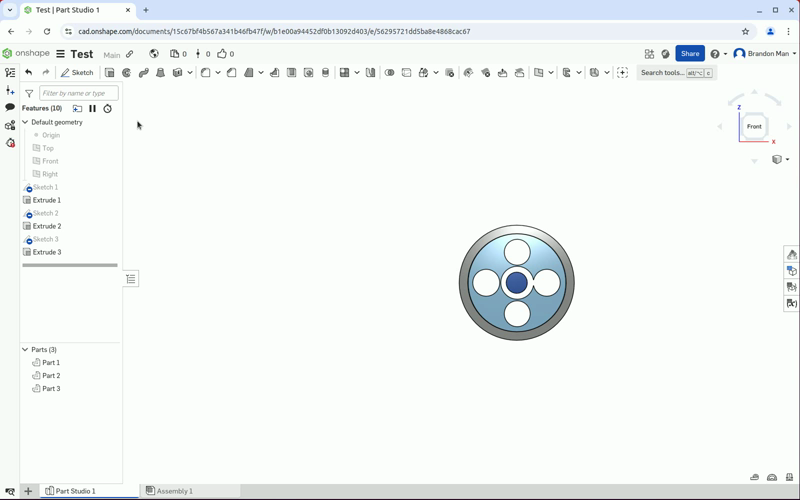
key(shift+h)
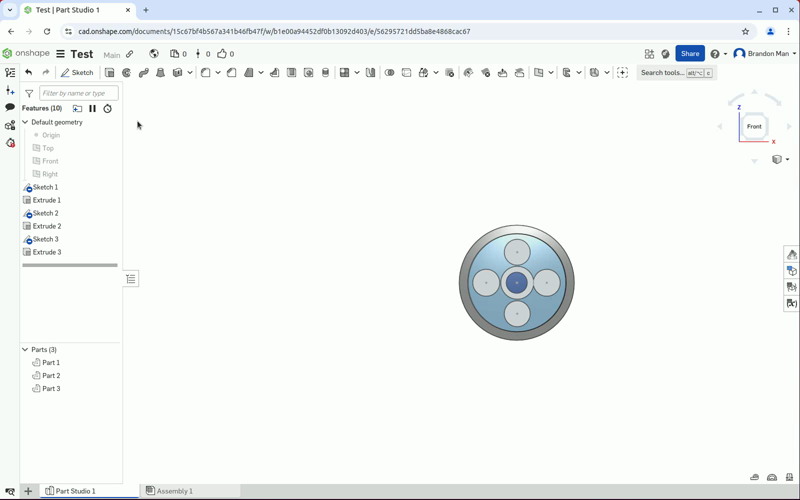
key(shift+7)
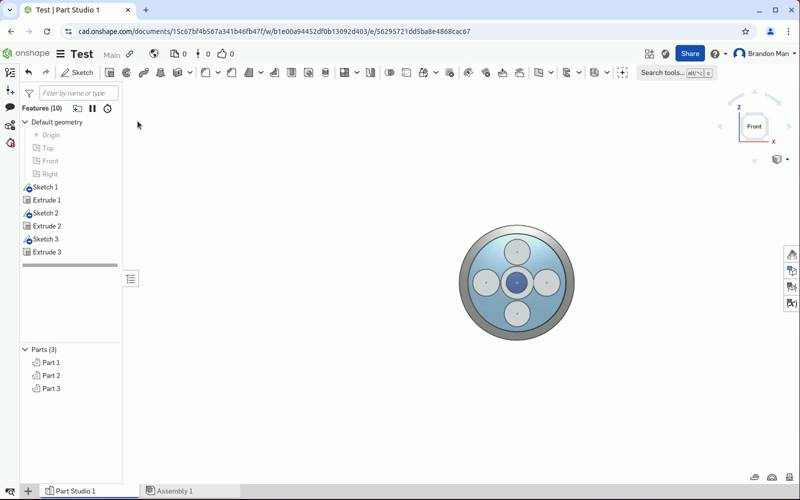
key(left, 2)
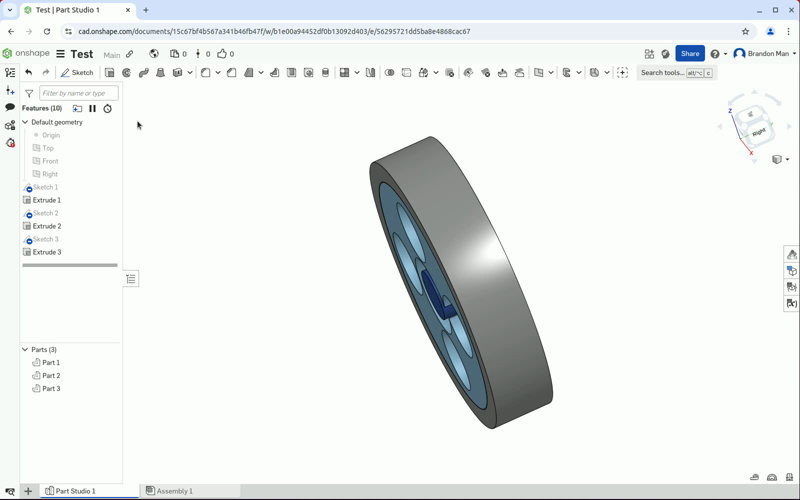
key(down, 2)
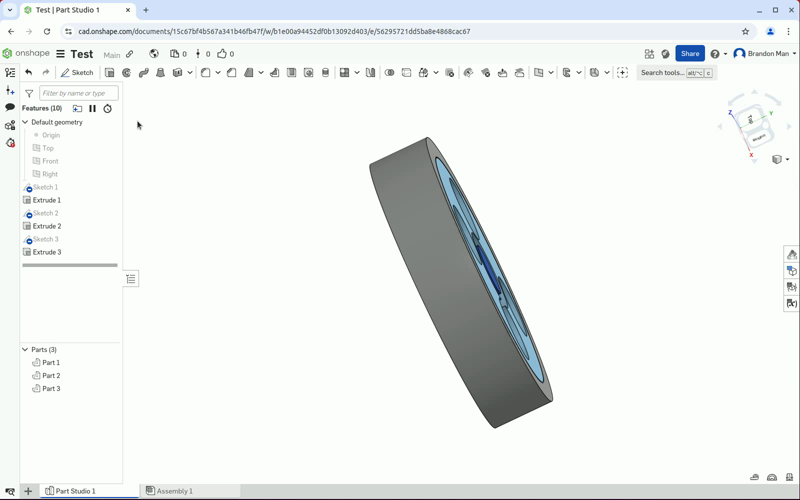
key(up, 2)
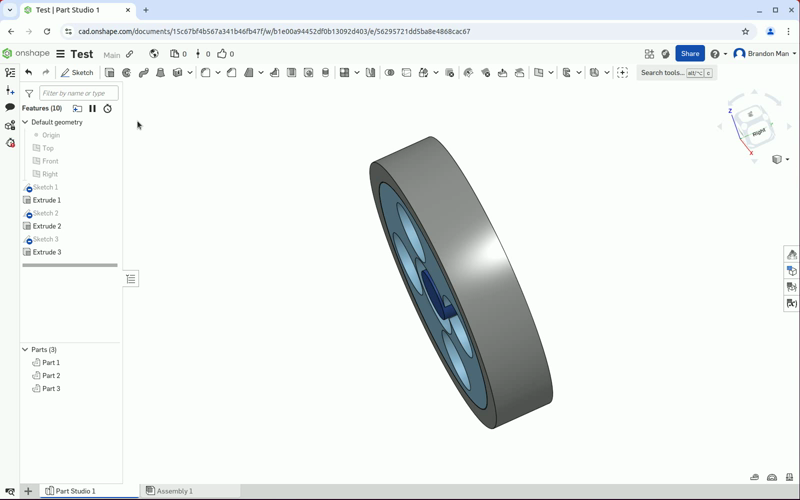
key(right, 2)
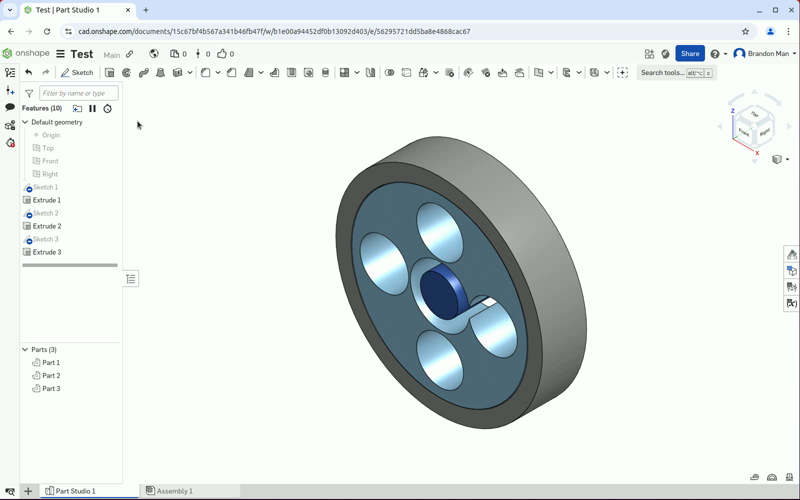
mouse_move(73, 189)
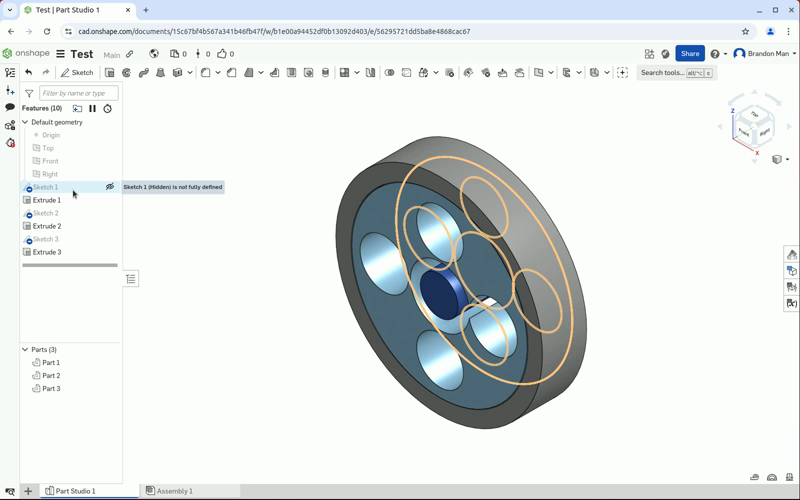
click(73, 189)